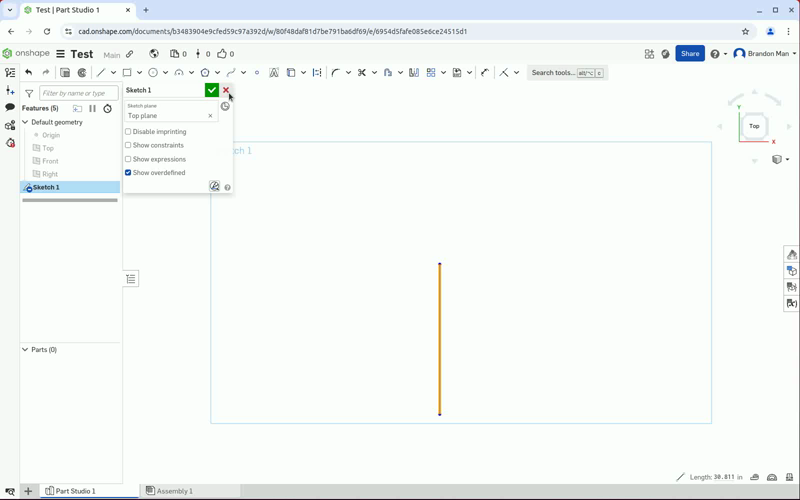
key(shift+h)
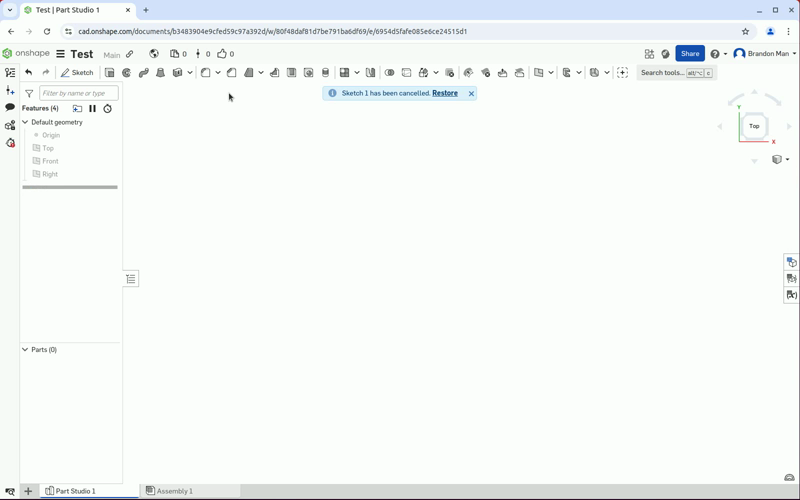
mouse_move(73, 352)
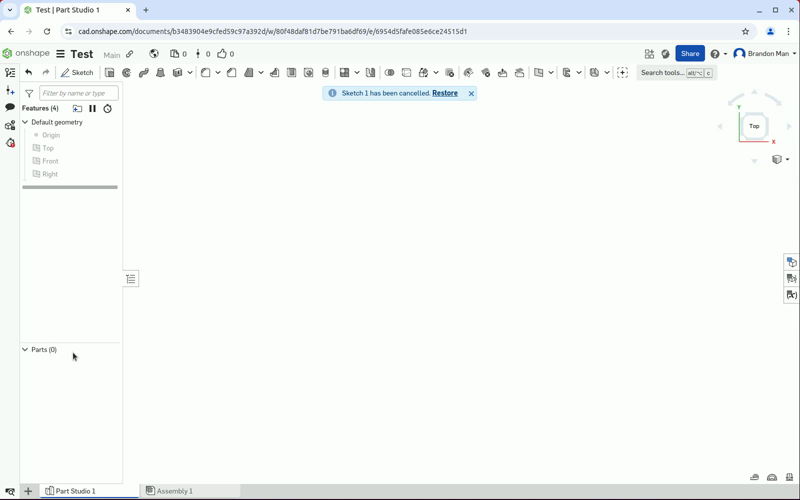
key(y)
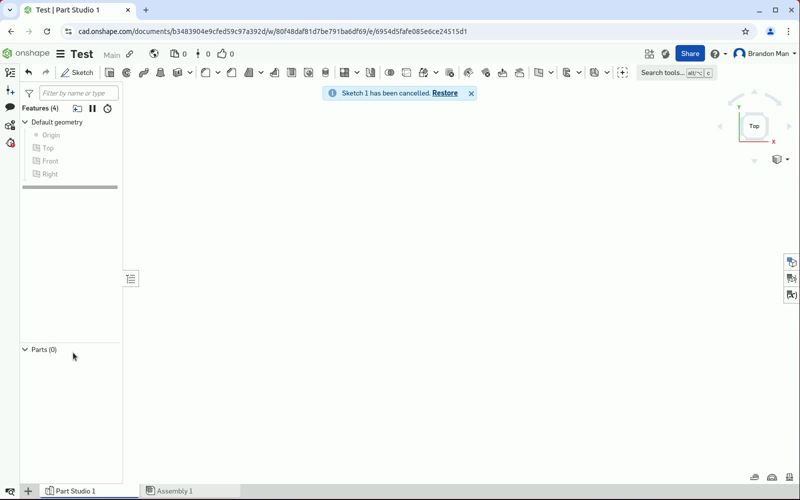
key(shift+p)
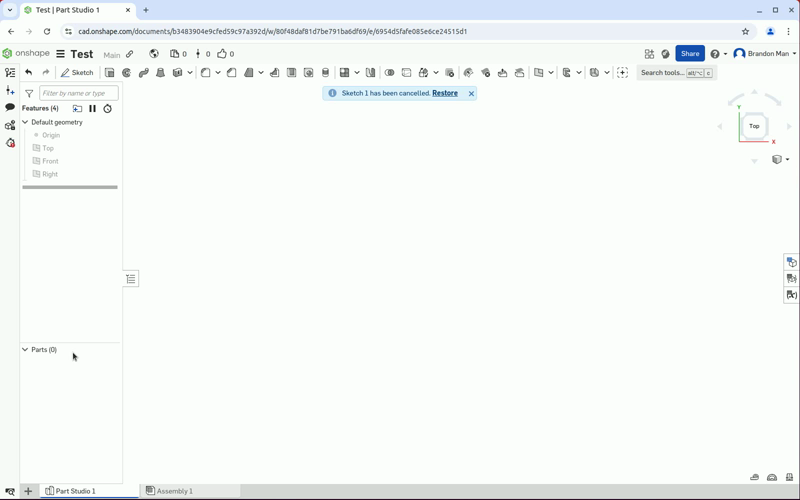
key(space)
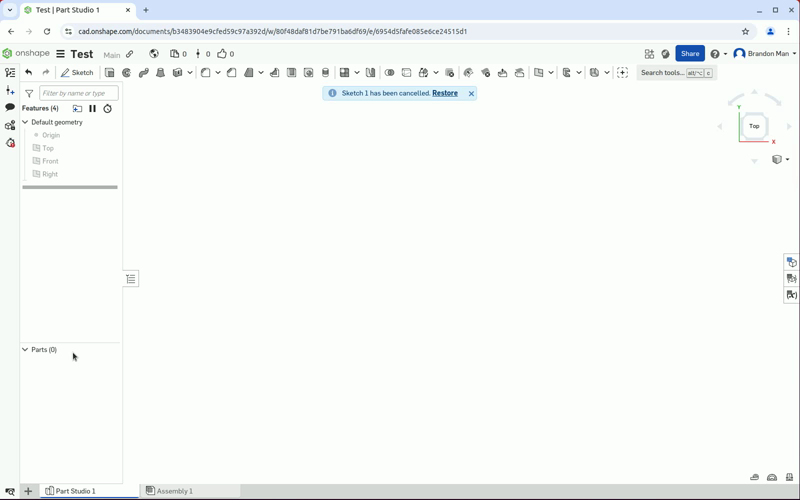
key_down(shift)
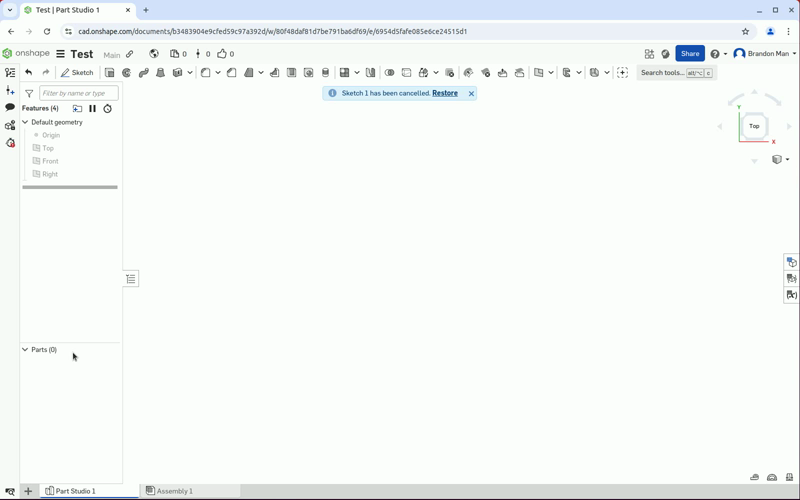
key(up)
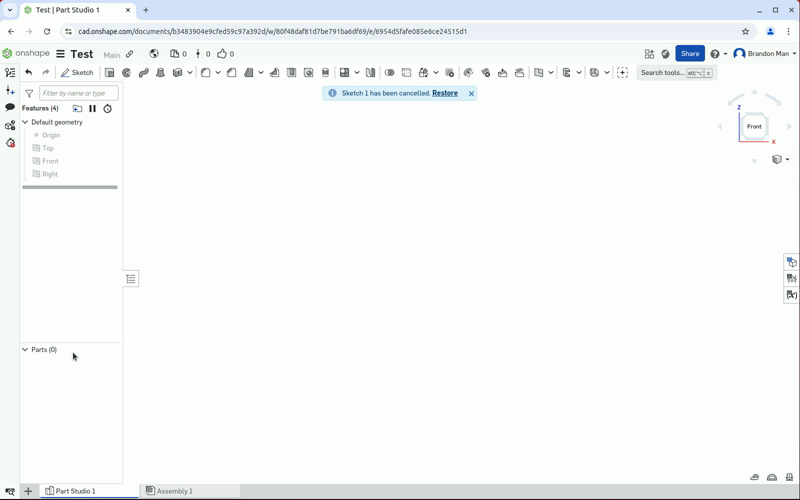
key_up(shift)
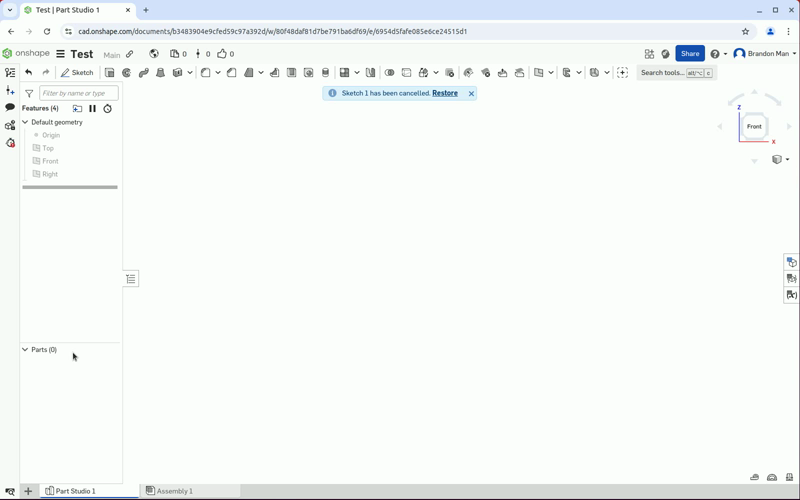
mouse_move(73, 352)
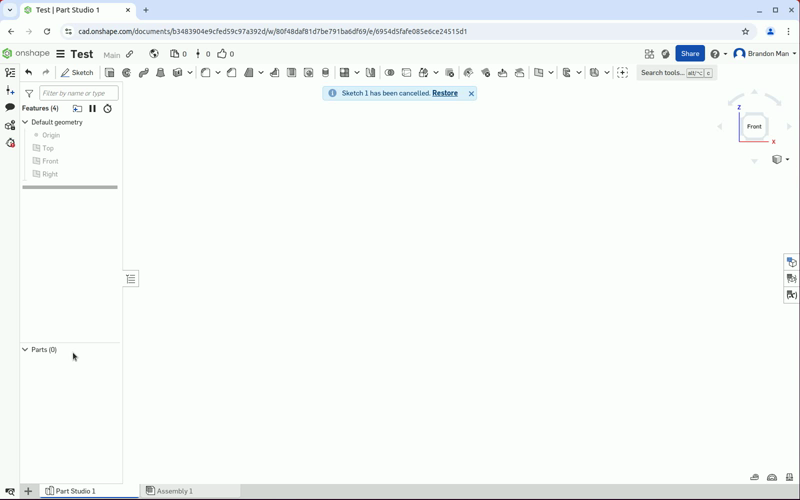
key(shift+y)
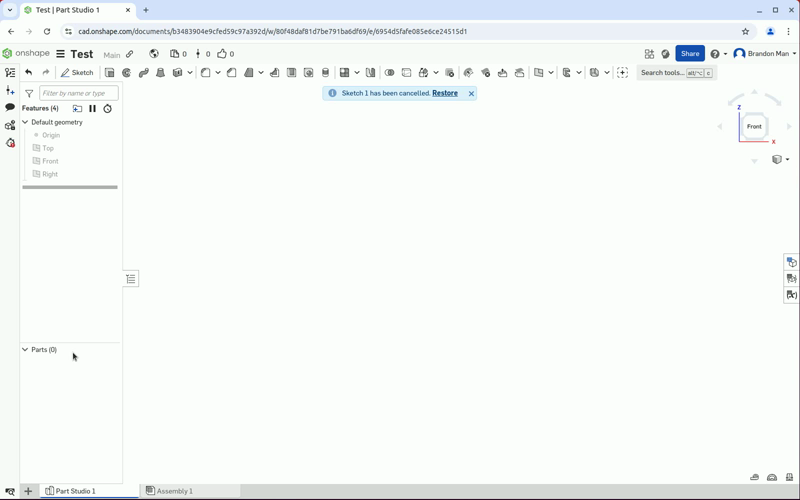
key(shift+s)
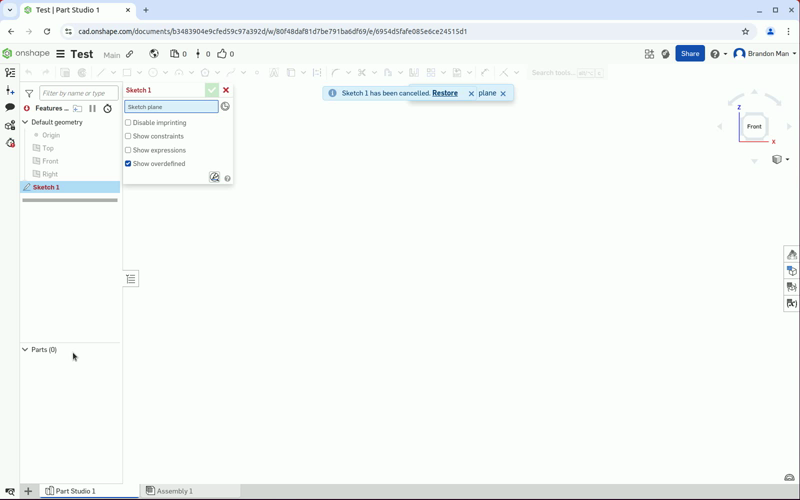
mouse_move(73, 163)
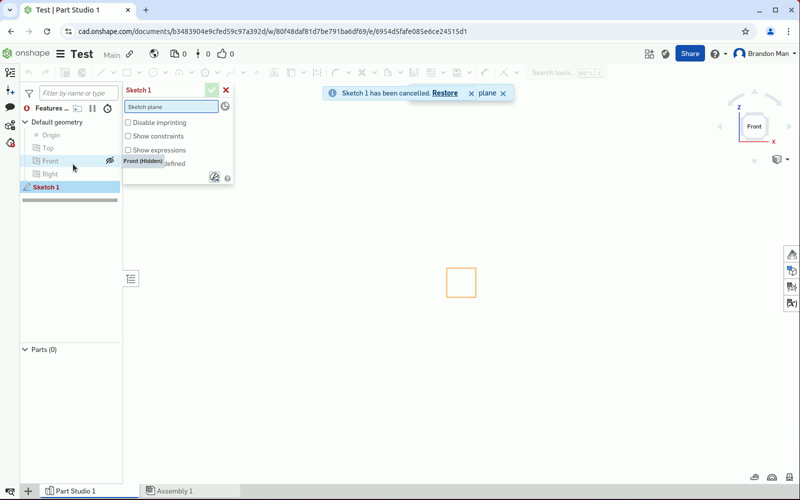
click(73, 163)
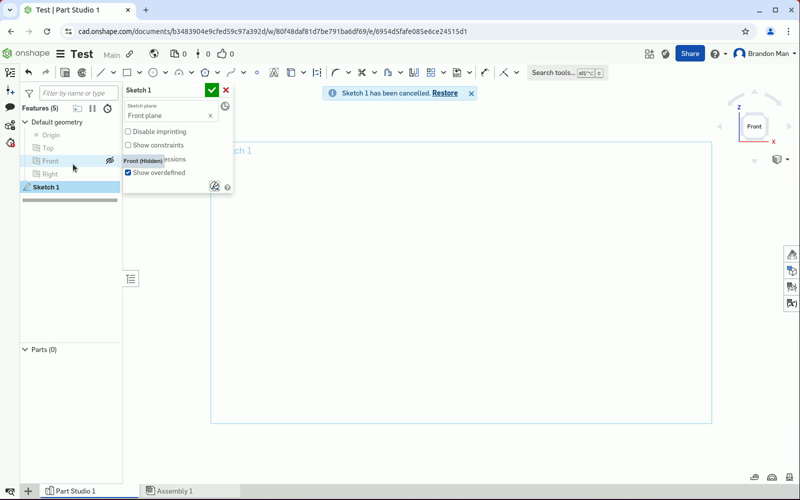
mouse_move(73, 352)
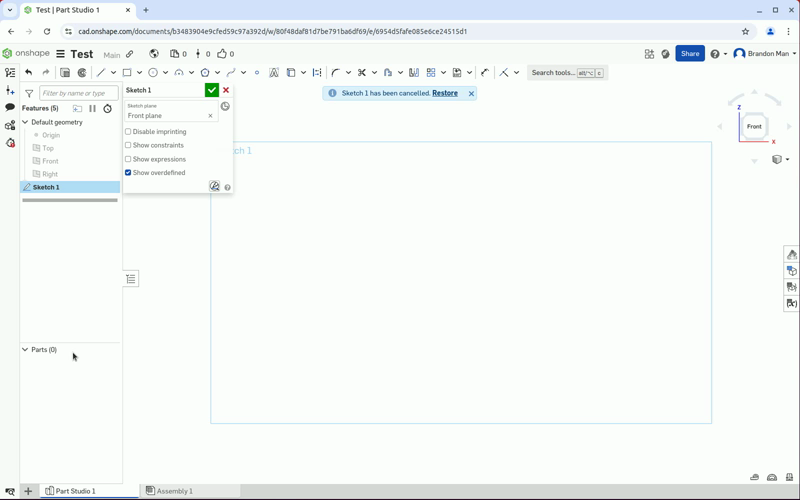
key(y)
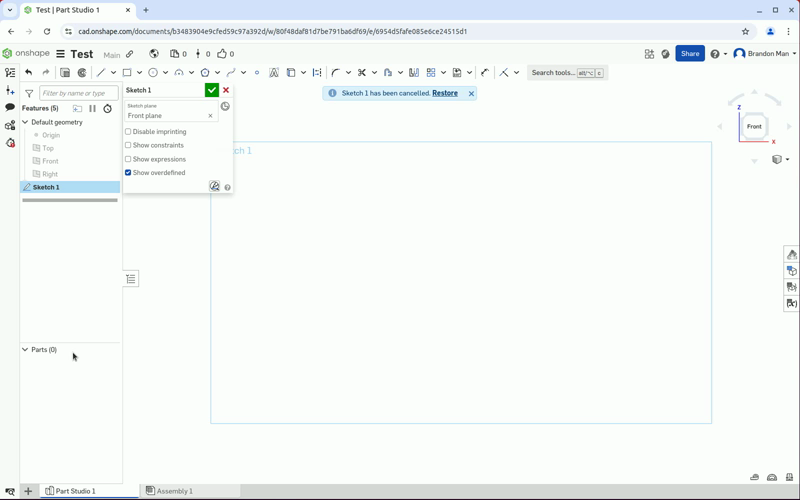
key(l)
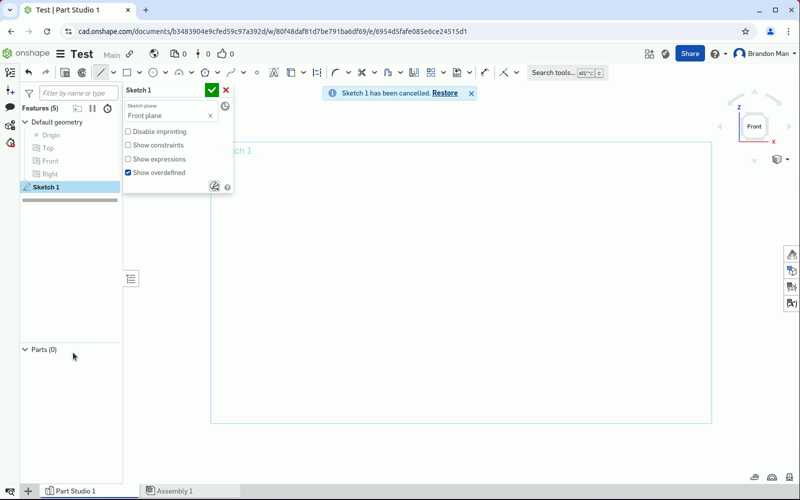
key_down(shift)
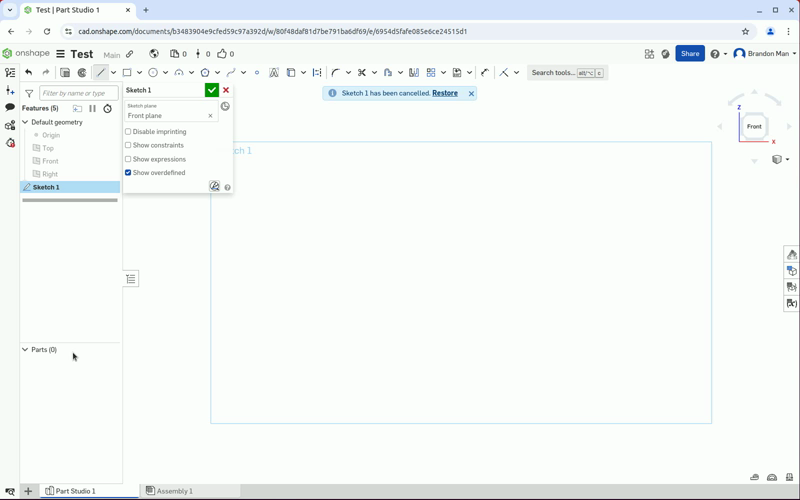
mouse_move(426, 204)
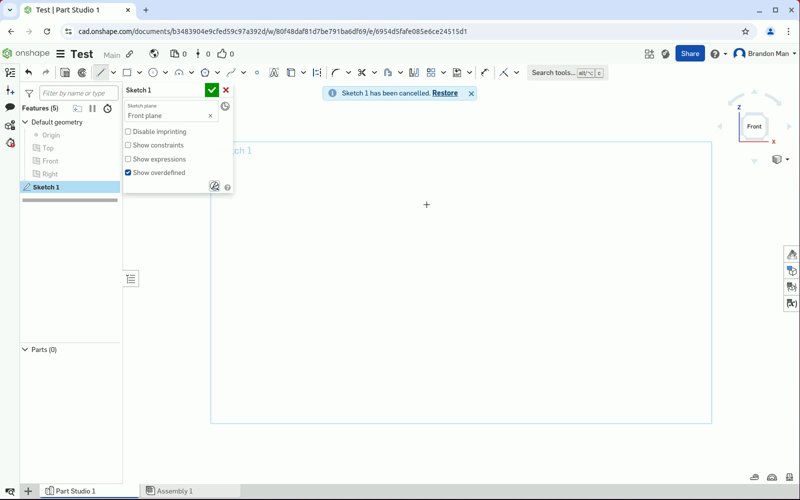
click(426, 204)
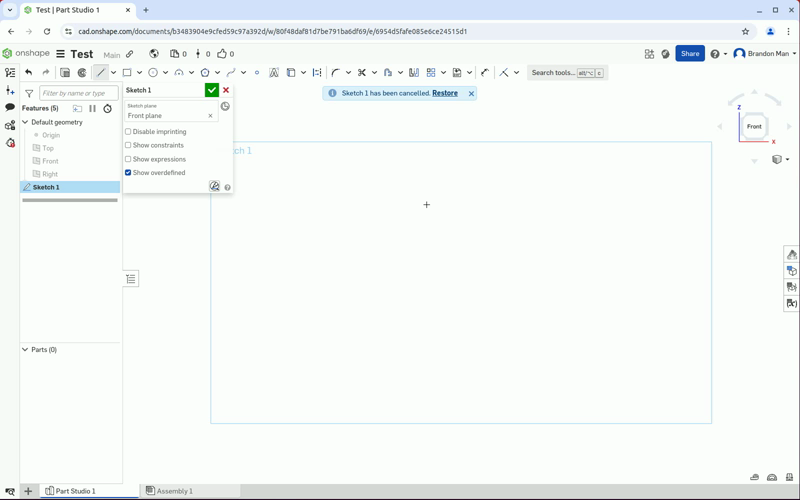
key_up(shift)
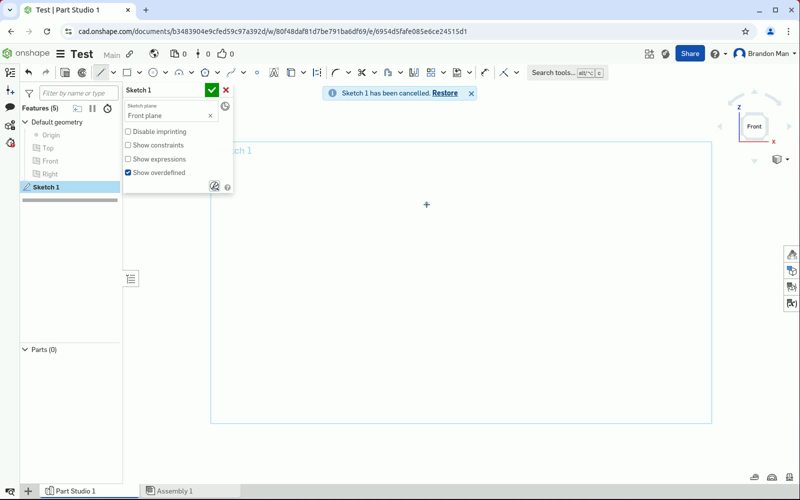
key_down(shift)
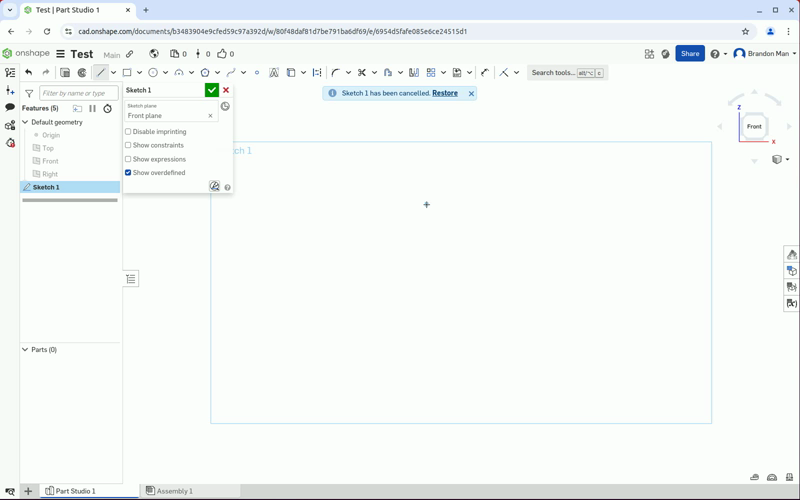
mouse_move(495, 204)
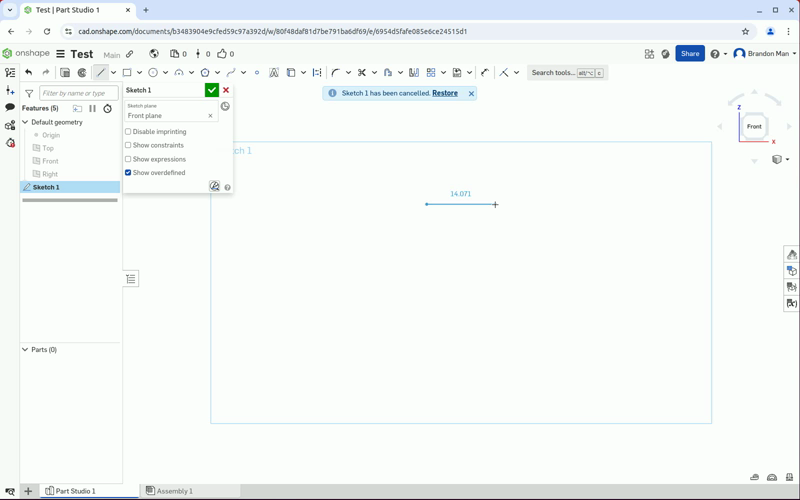
click(495, 204)
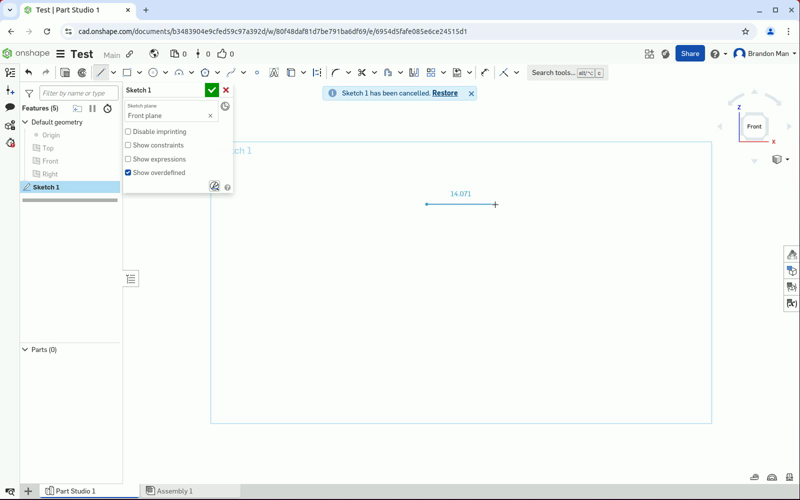
key_up(shift)
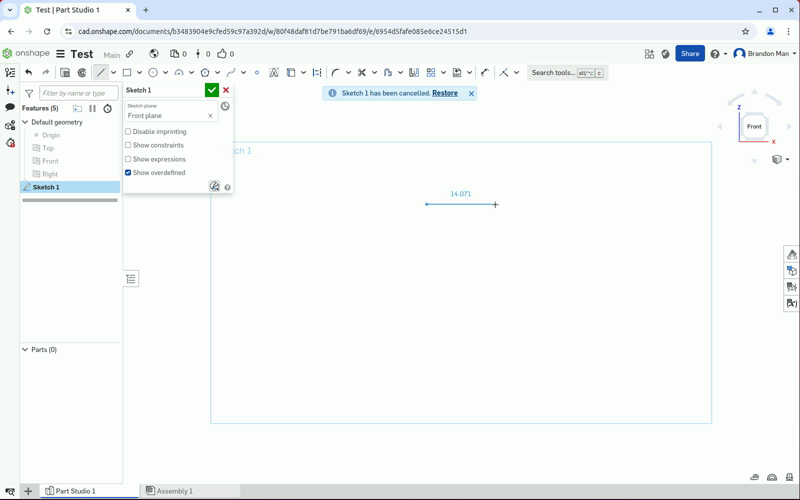
key_down(shift)
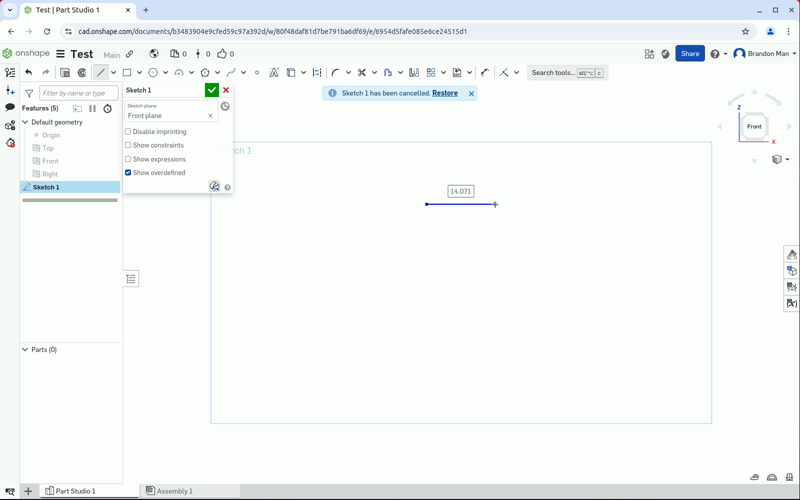
mouse_move(525, 204)
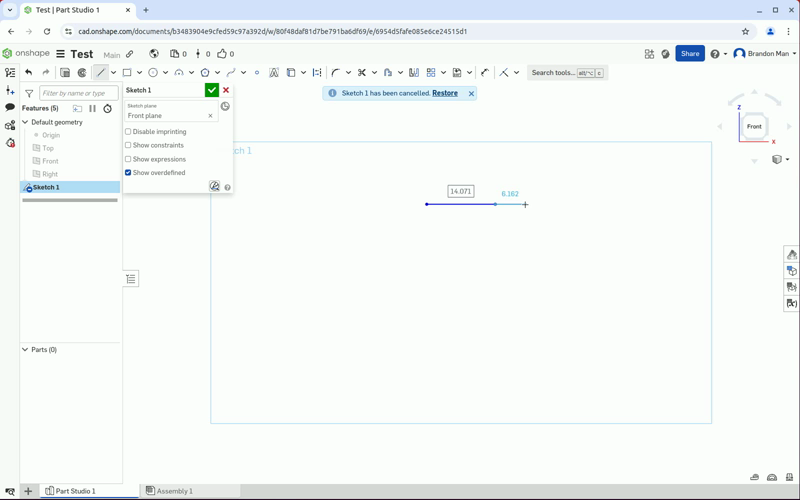
mouse_move(495, 169)
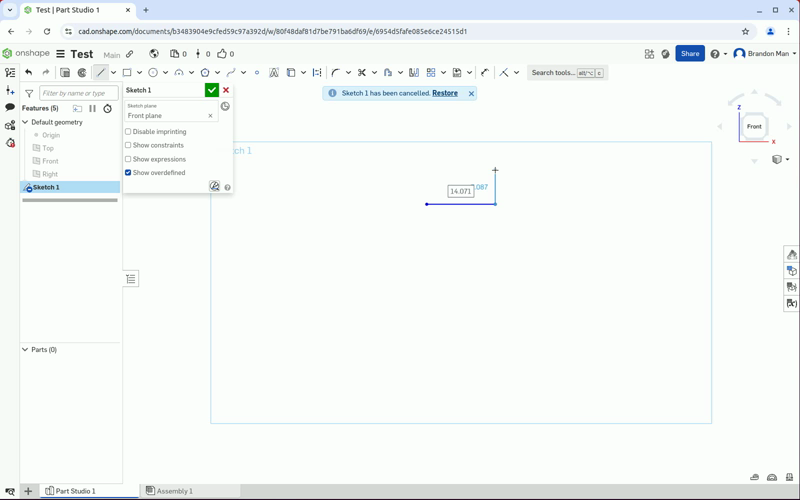
click(495, 169)
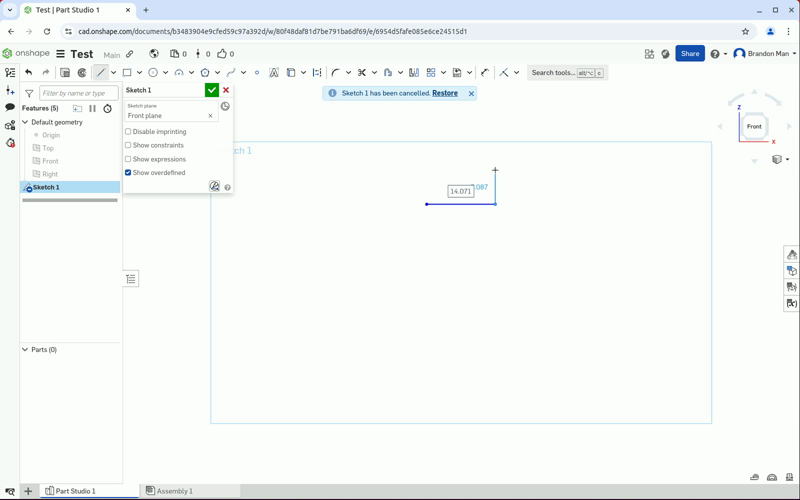
key_up(shift)
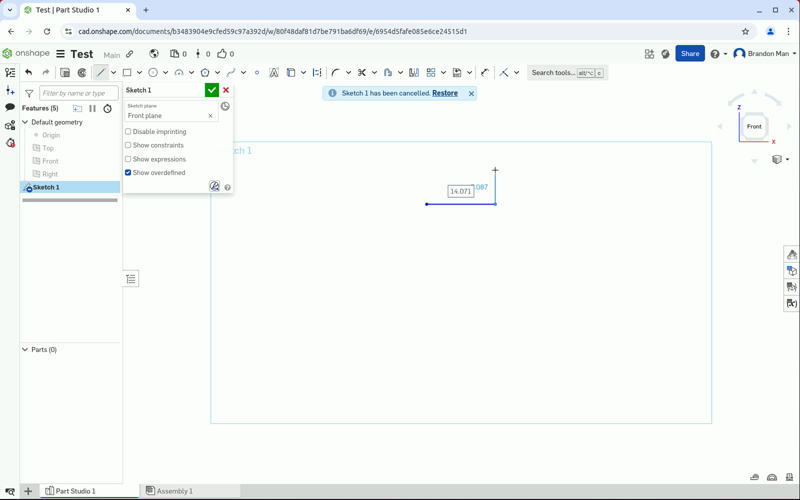
key_down(shift)
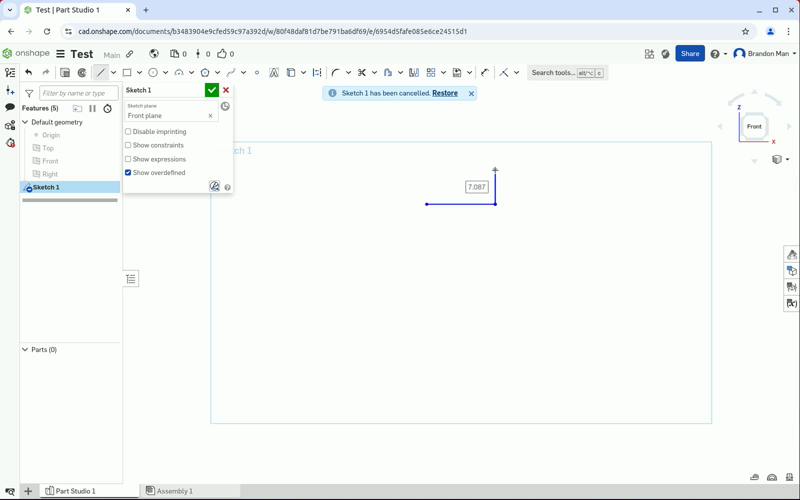
mouse_move(426, 169)
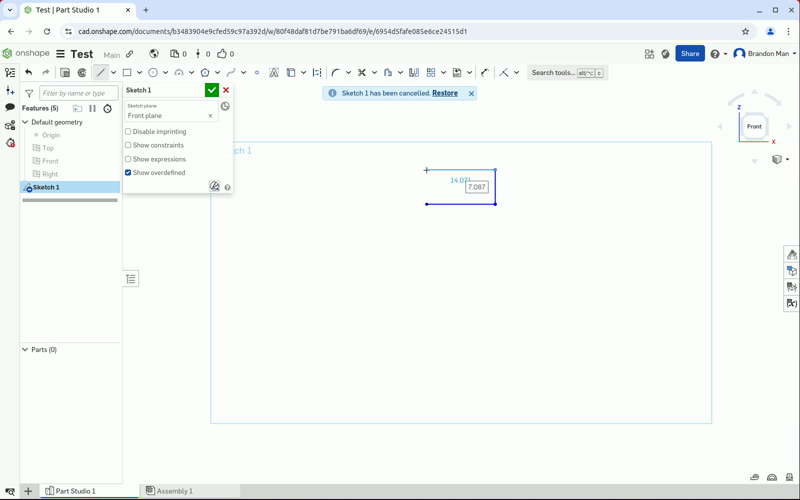
click(426, 169)
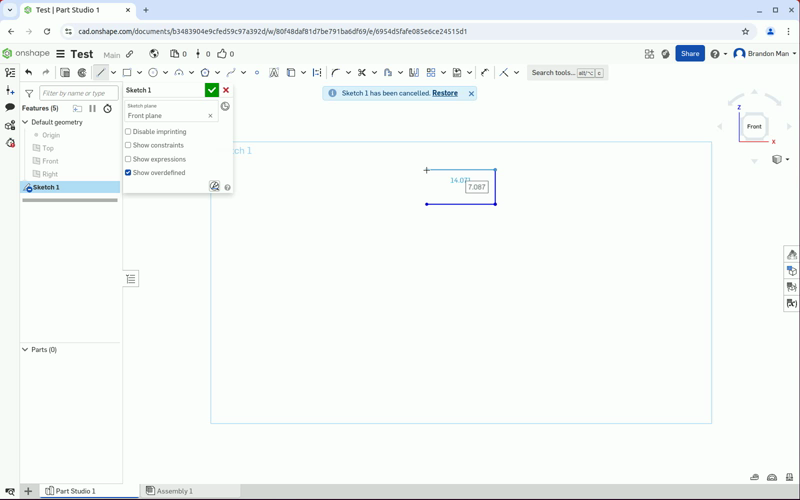
key_up(shift)
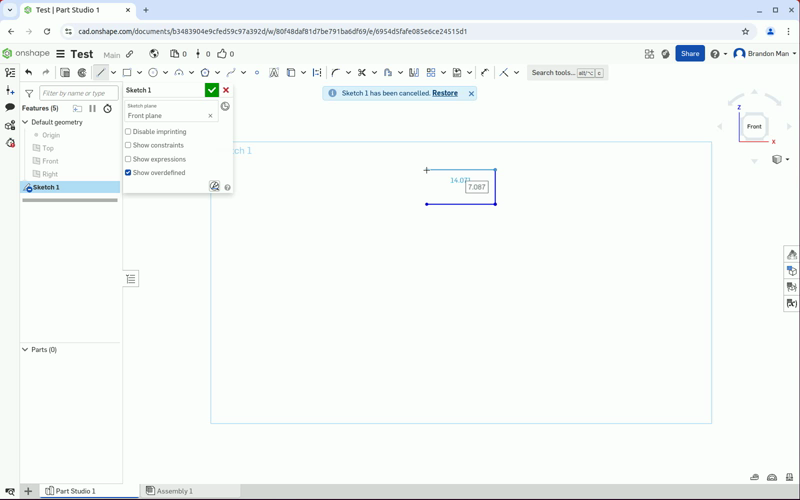
mouse_move(456, 169)
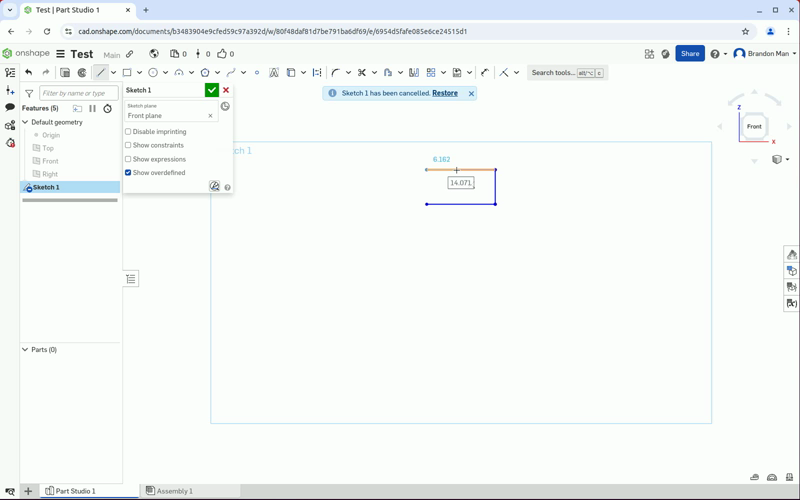
key_down(shift)
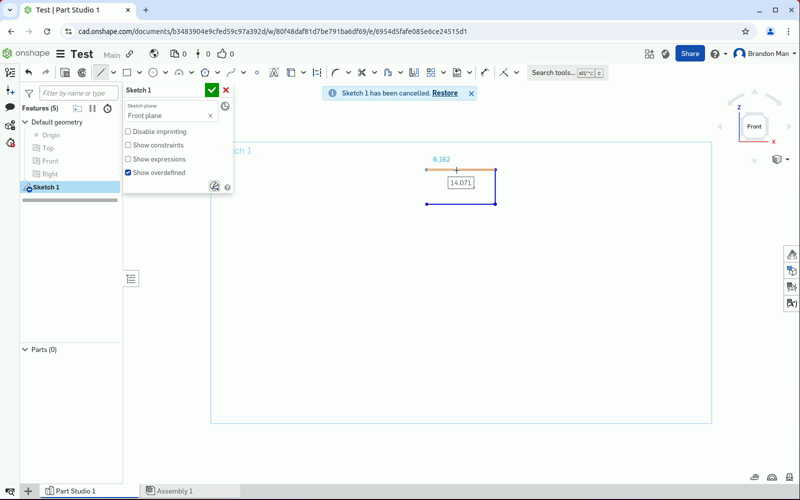
mouse_move(426, 204)
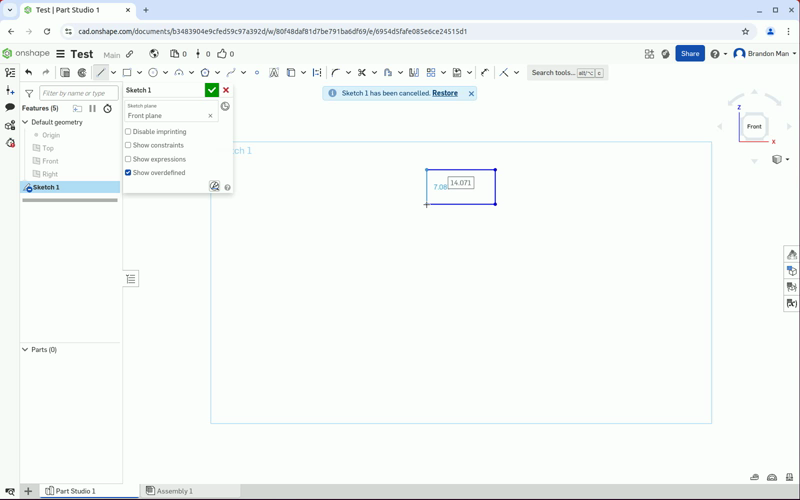
key_up(shift)
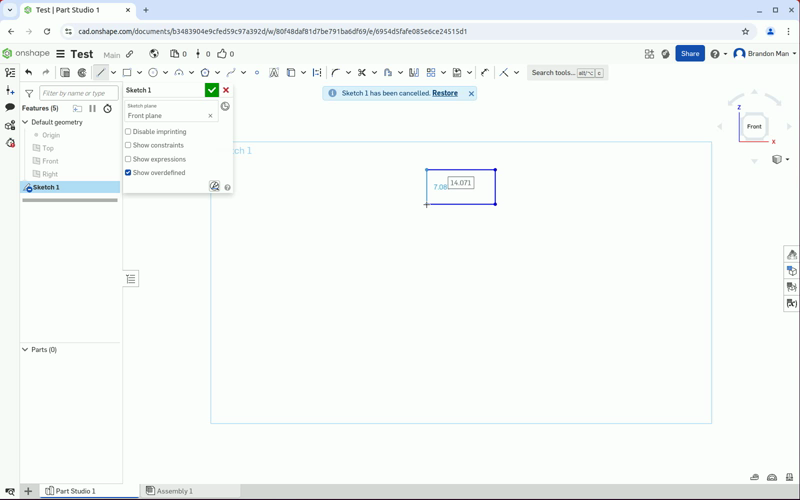
click(426, 204)
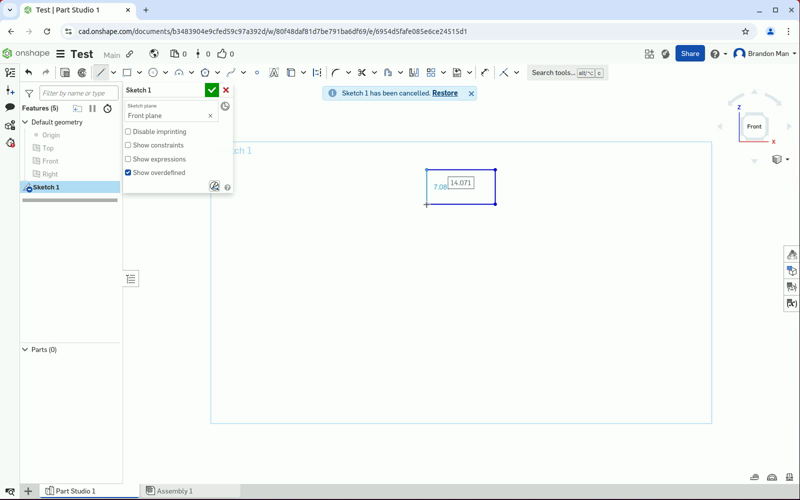
key(esc)
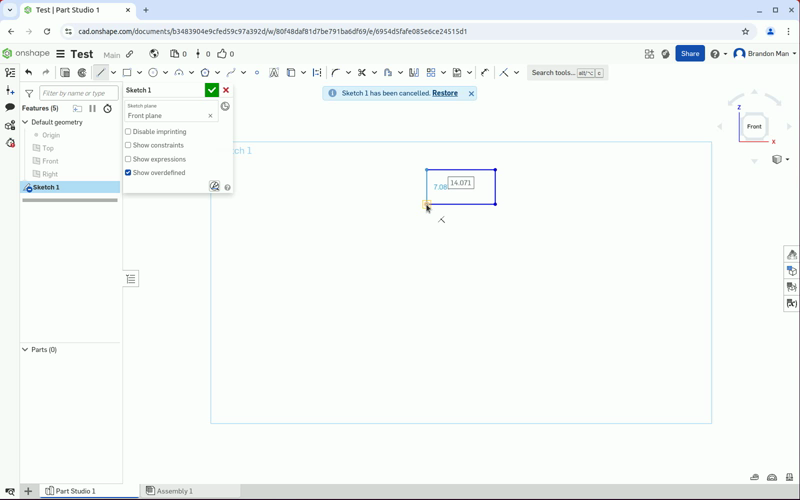
mouse_move(472, 196)
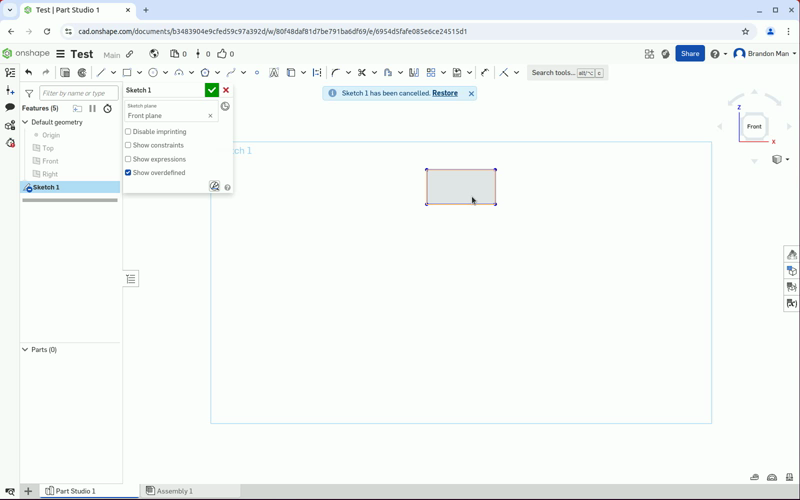
click(472, 196)
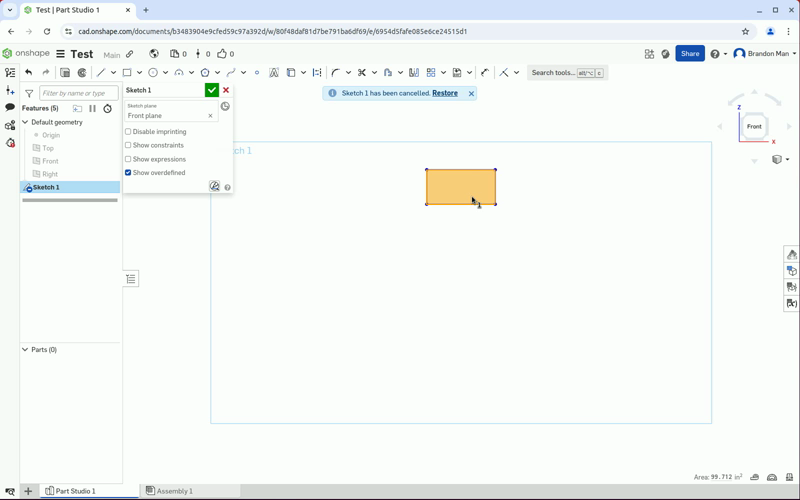
mouse_move(73, 352)
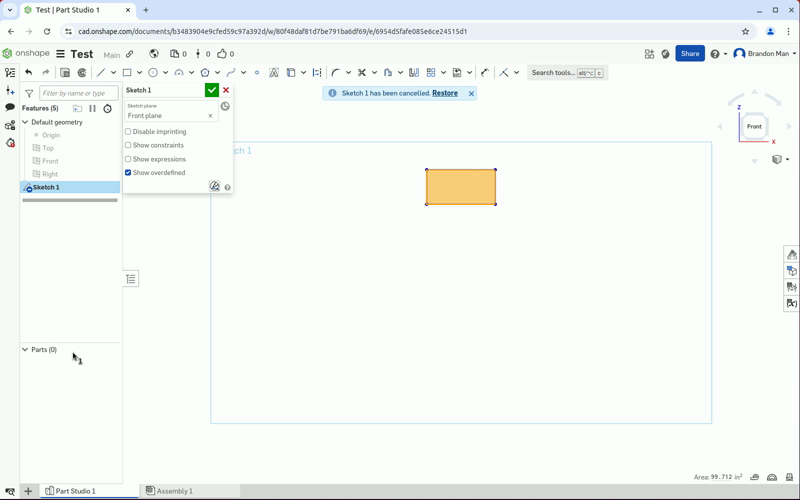
key(shift+y)
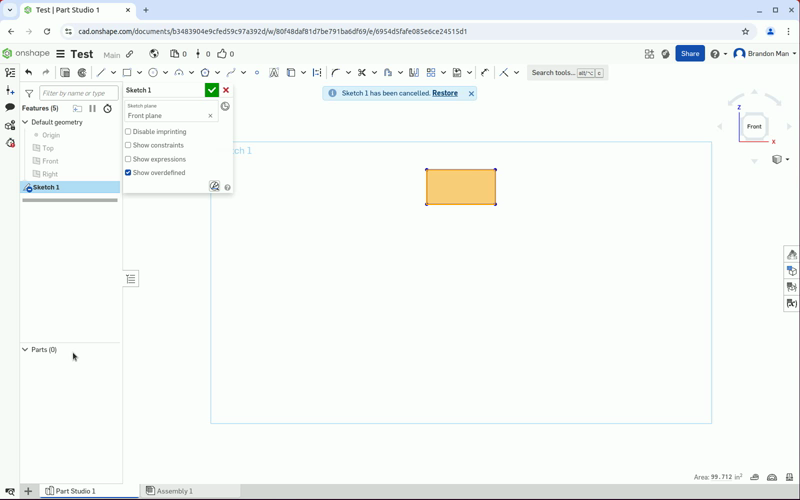
key(shift+e)
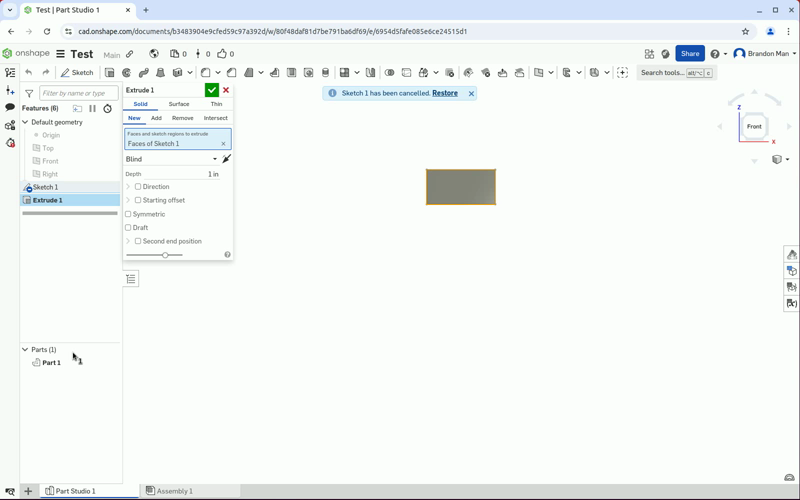
mouse_move(143, 106)
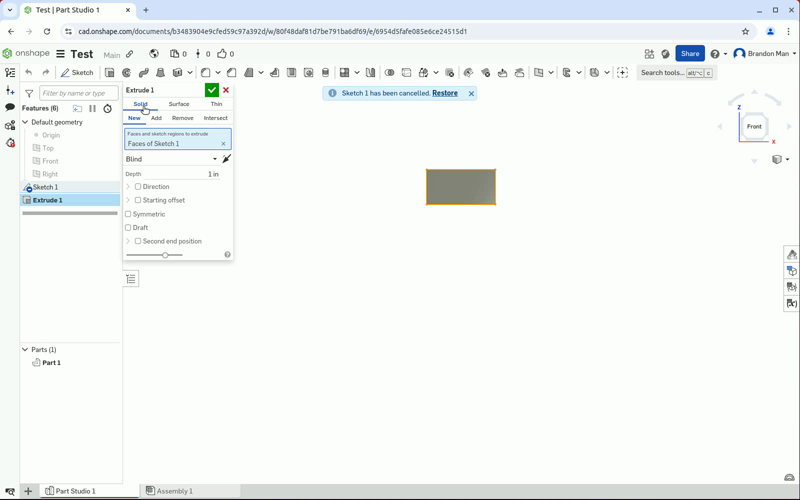
click(143, 106)
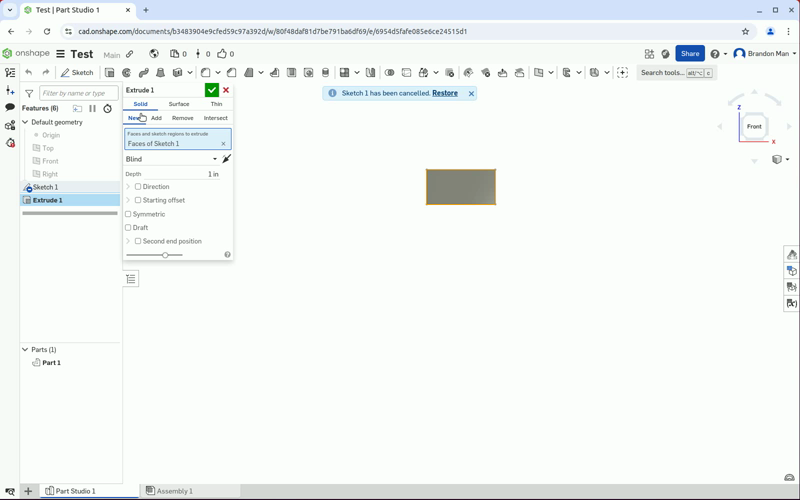
mouse_move(137, 120)
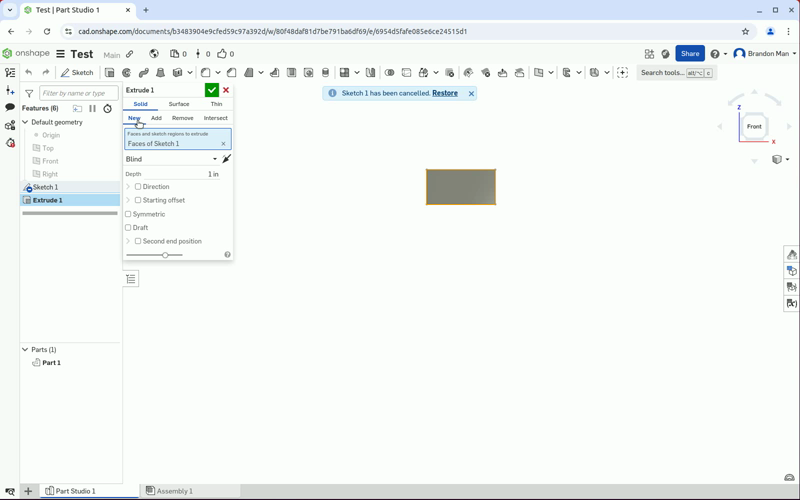
click(137, 120)
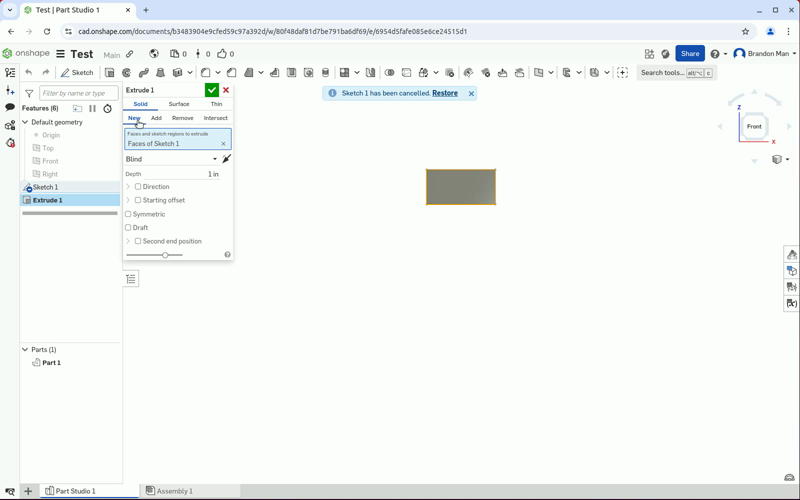
key(tab, 4)
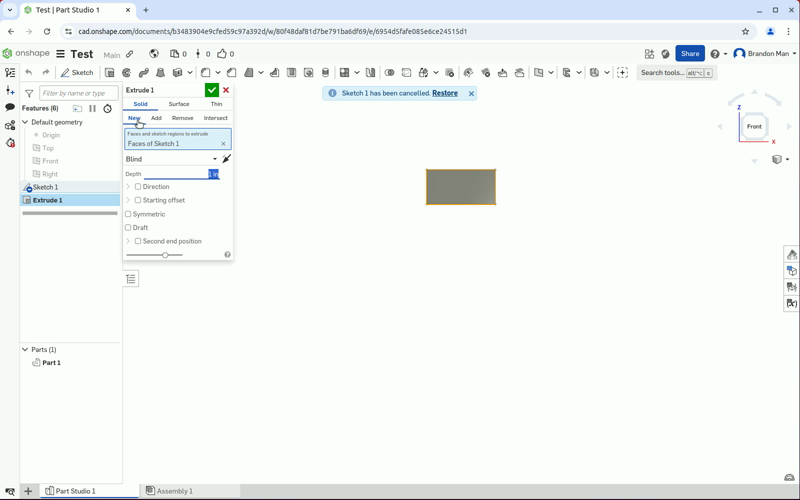
text(6.981)
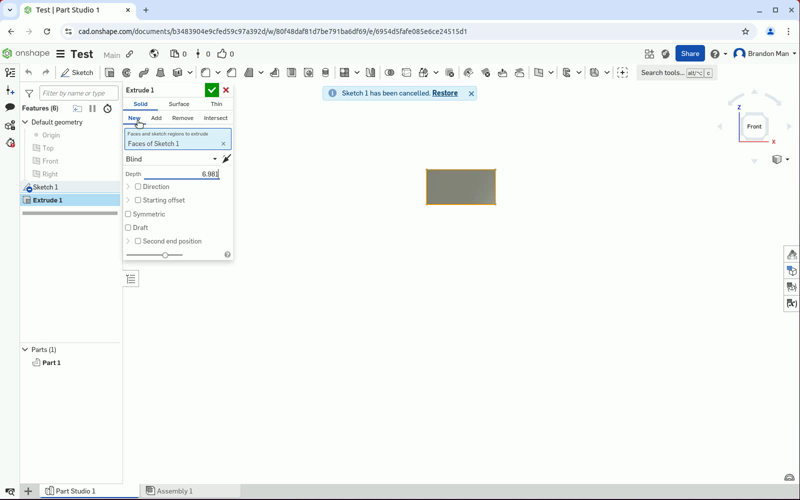
key(enter)
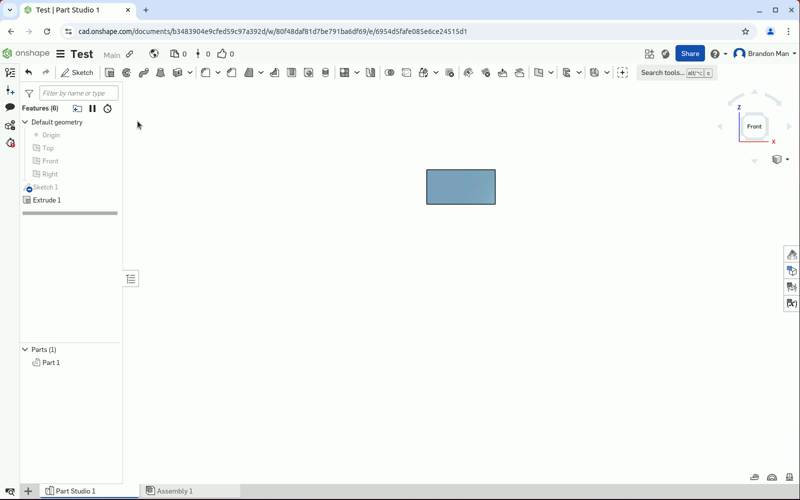
key(shift+h)
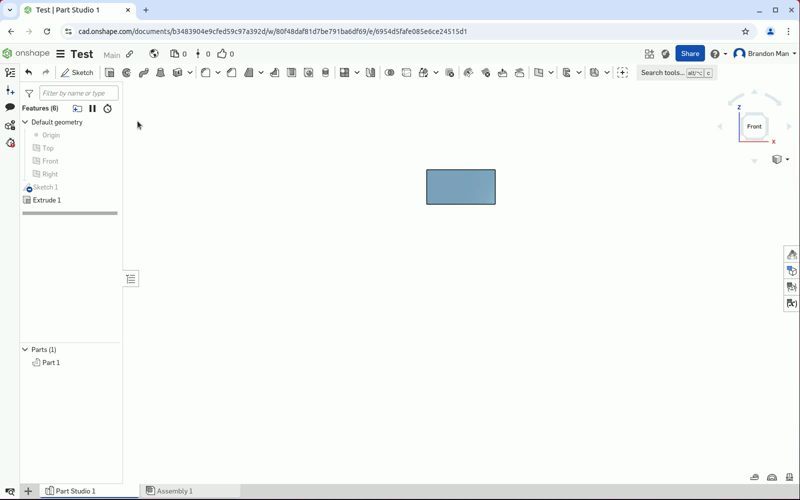
key(shift+h)
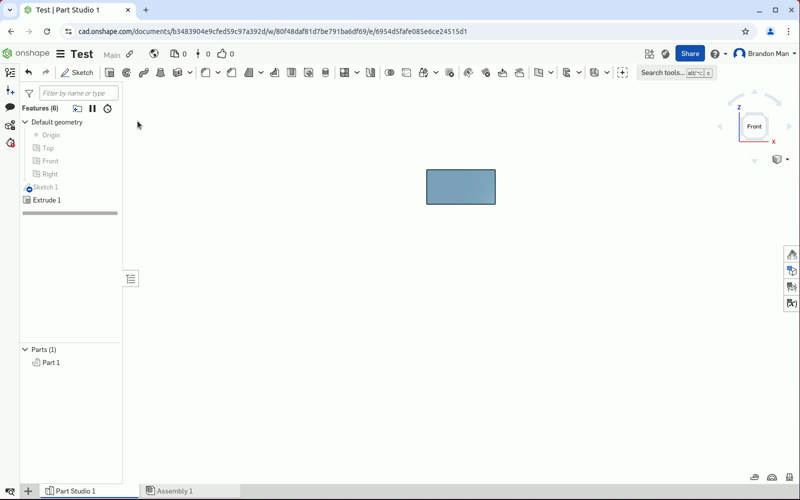
mouse_move(73, 189)
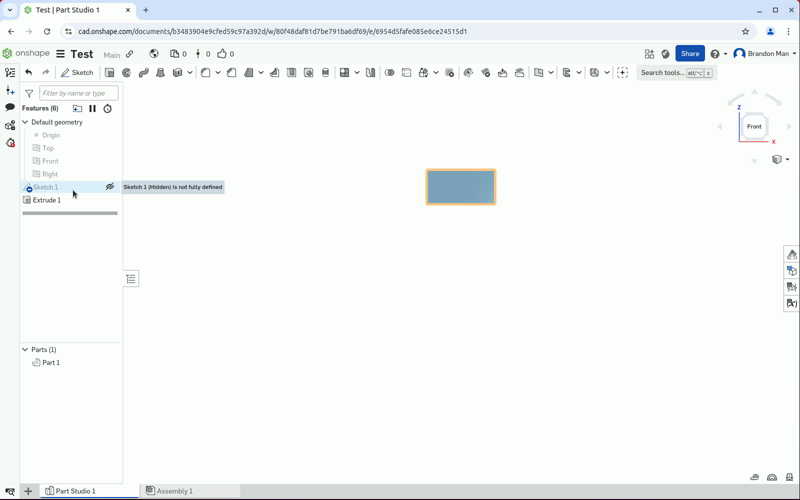
click(73, 189)
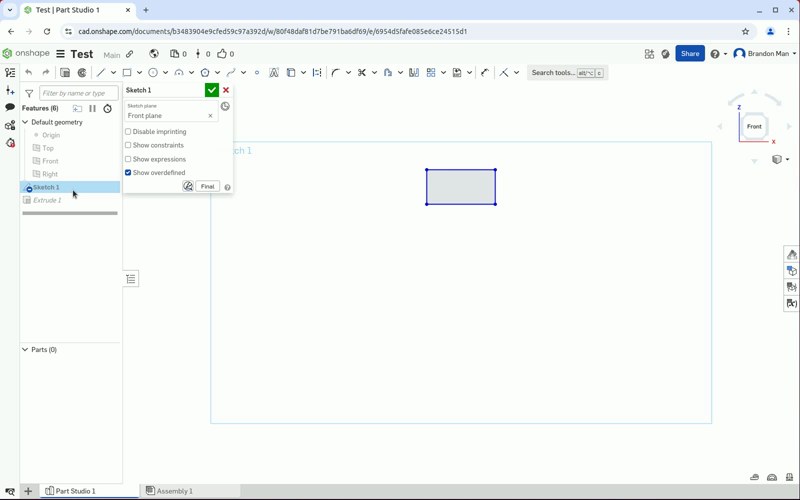
mouse_move(229, 92)
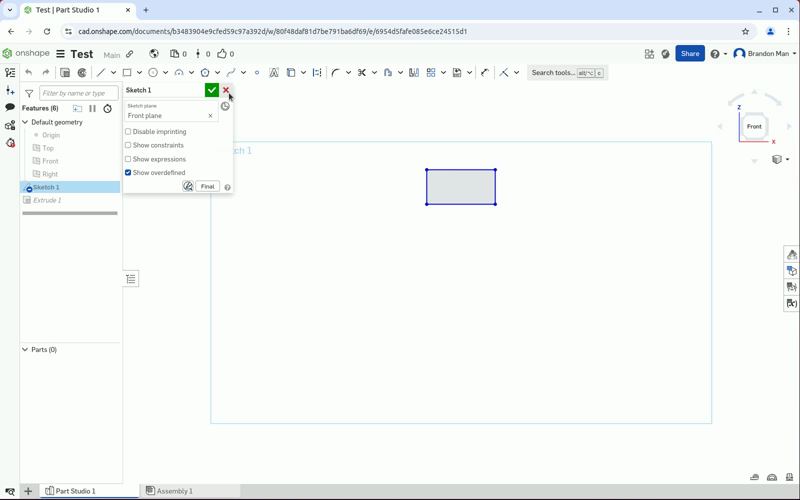
click(229, 92)
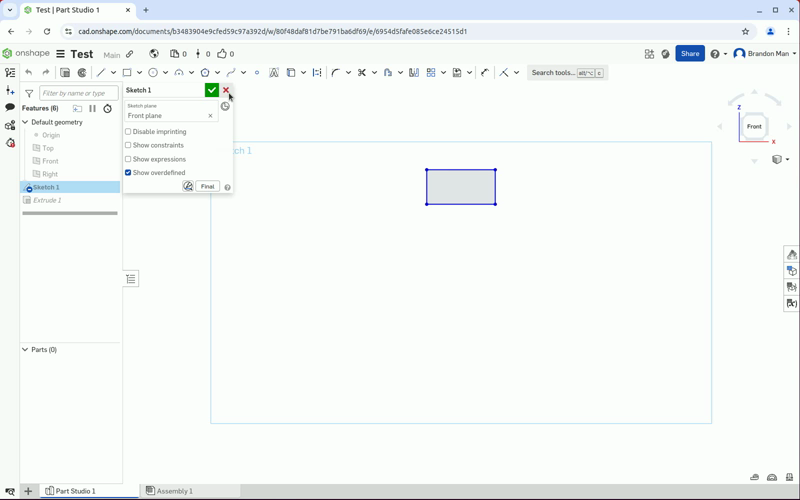
key(shift+s)
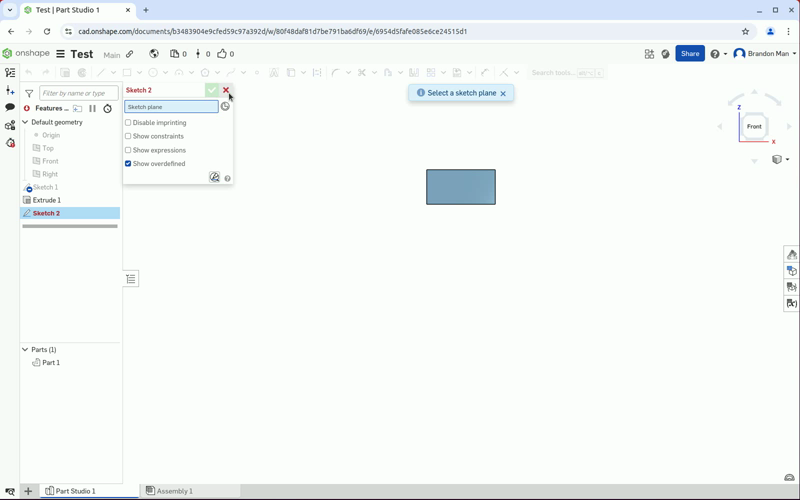
mouse_move(73, 163)
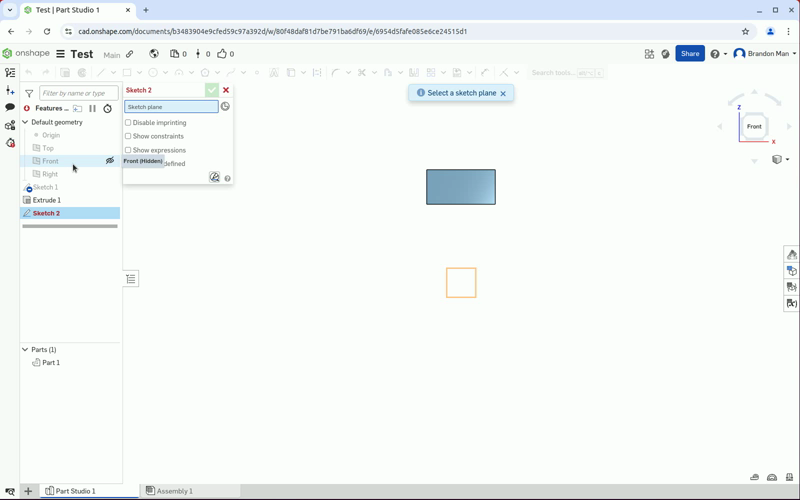
click(73, 163)
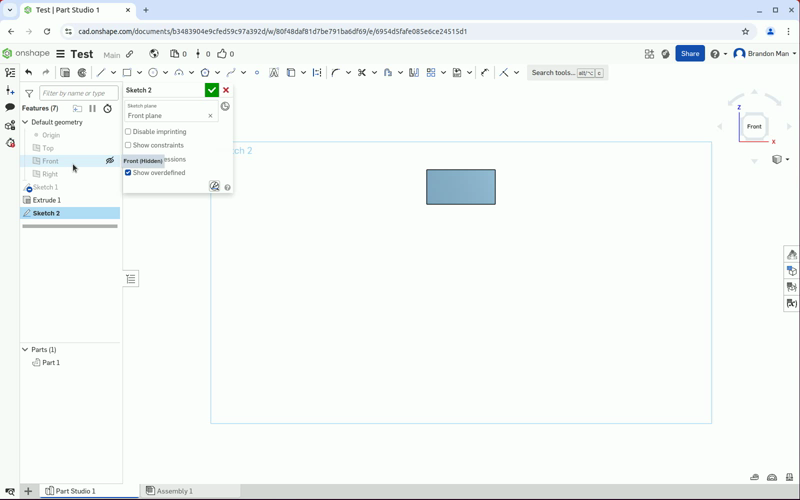
mouse_move(73, 352)
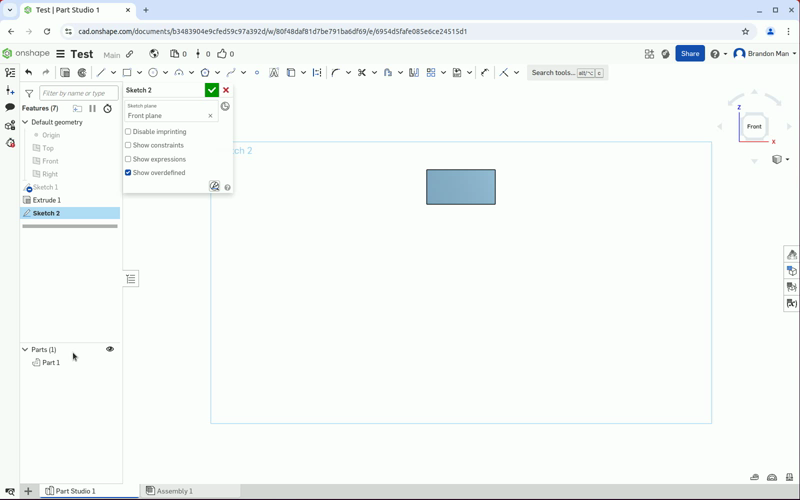
key(y)
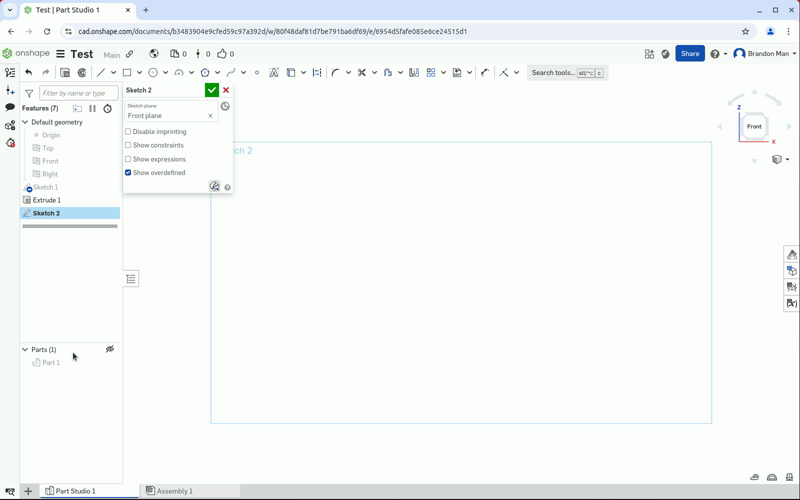
key(l)
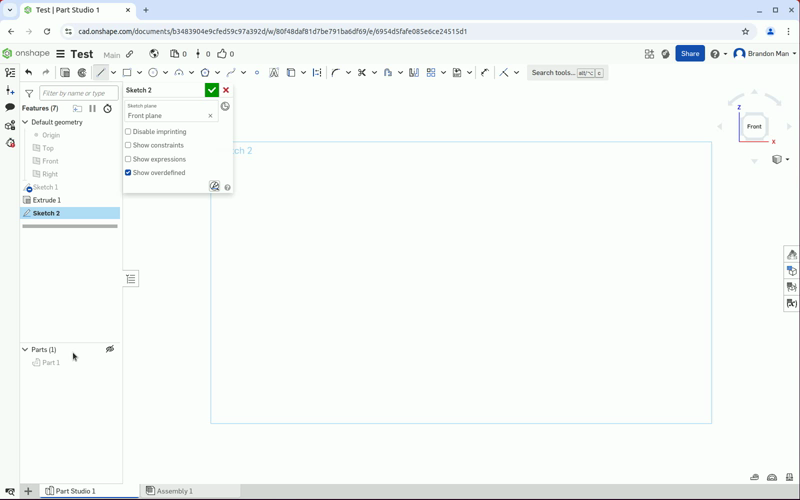
key_down(shift)
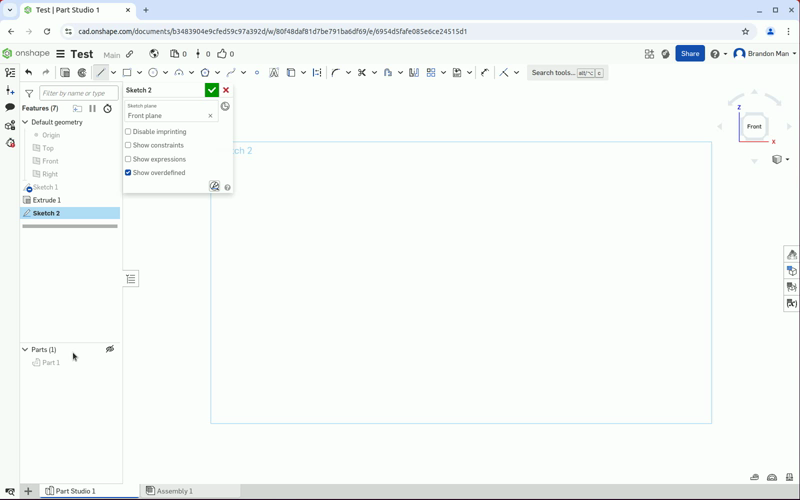
mouse_move(426, 395)
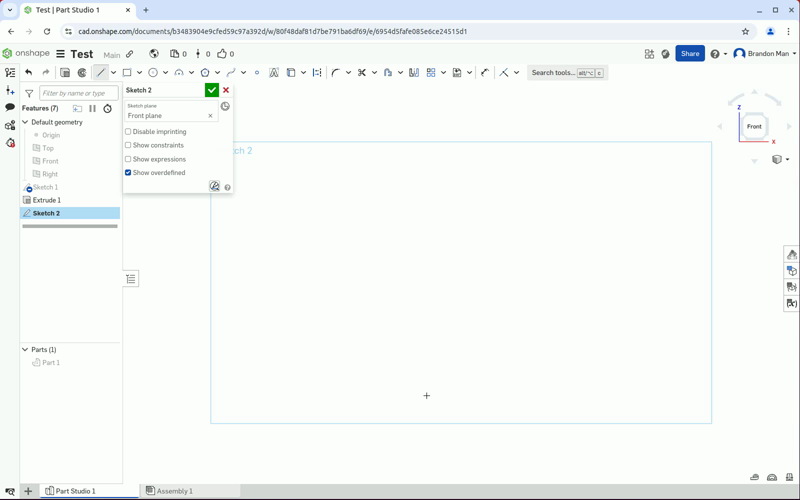
click(426, 395)
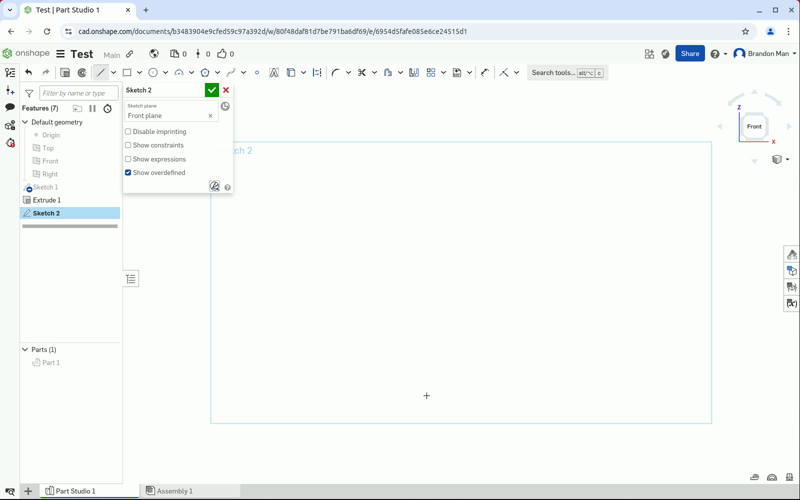
key_up(shift)
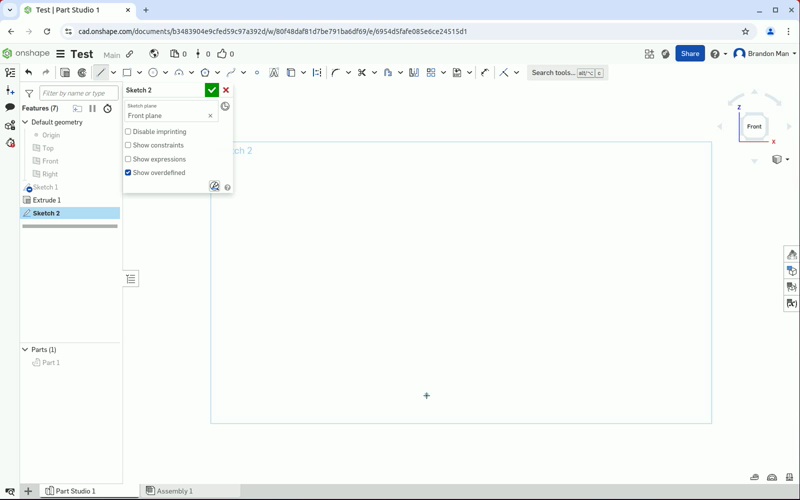
key_down(shift)
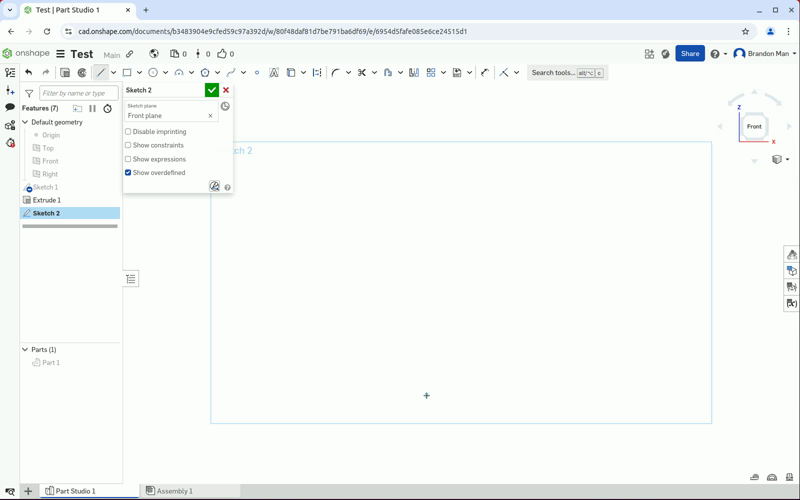
mouse_move(495, 395)
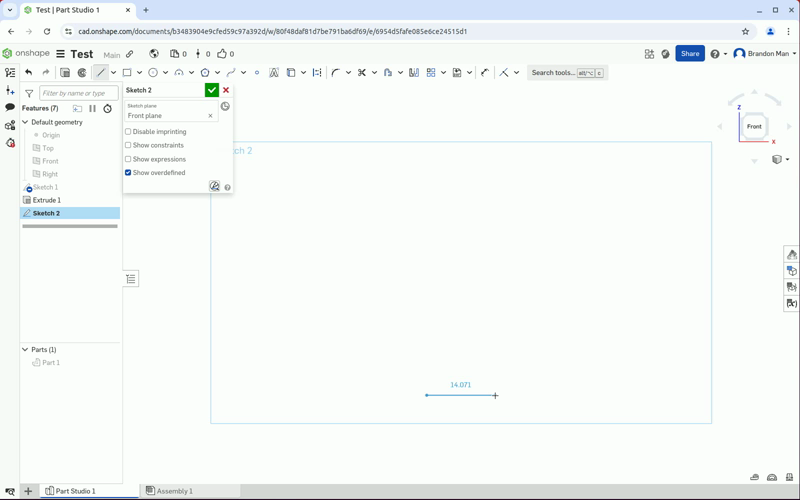
click(495, 395)
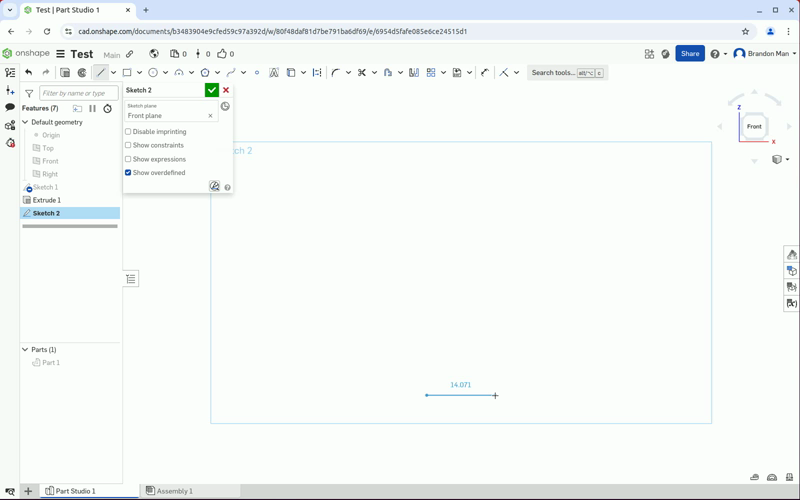
key_up(shift)
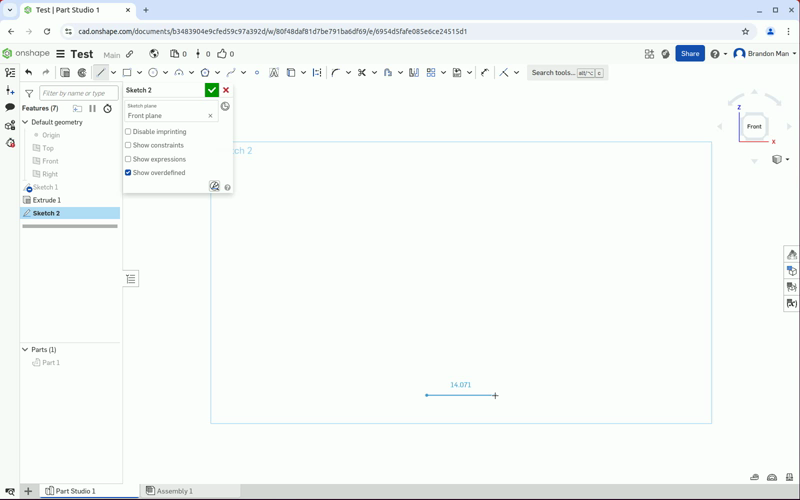
key_down(shift)
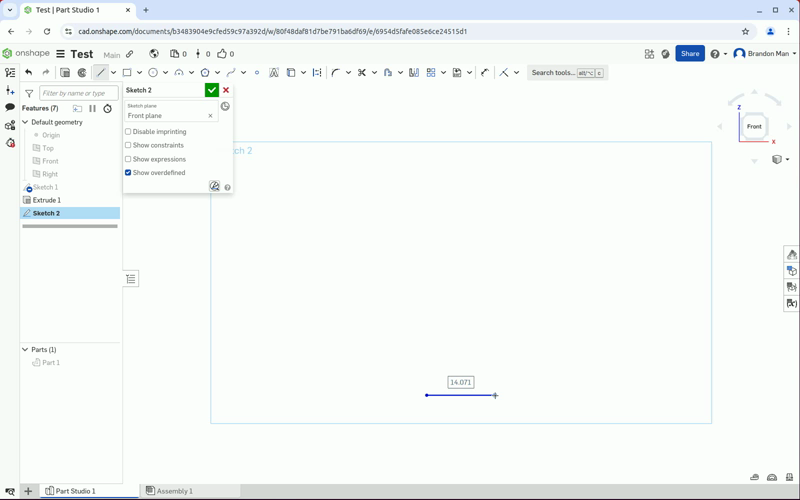
mouse_move(525, 395)
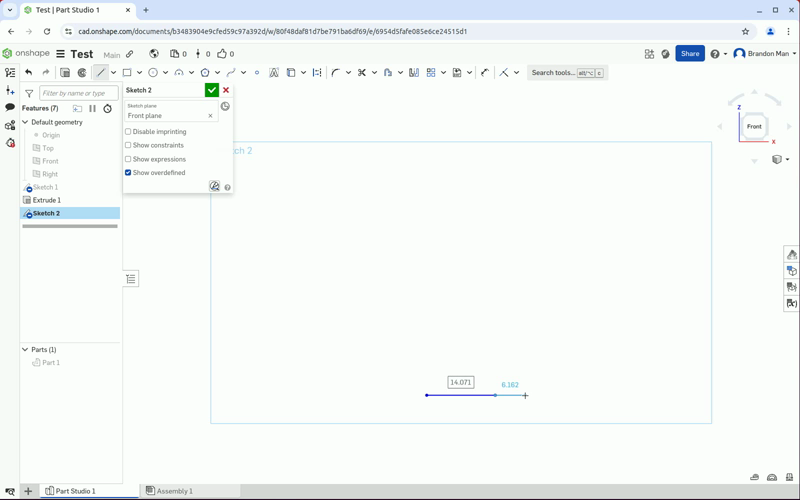
mouse_move(495, 360)
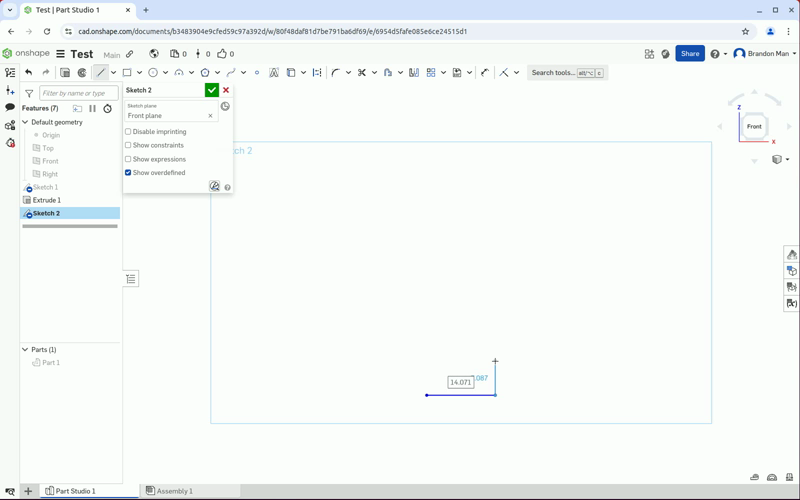
click(495, 360)
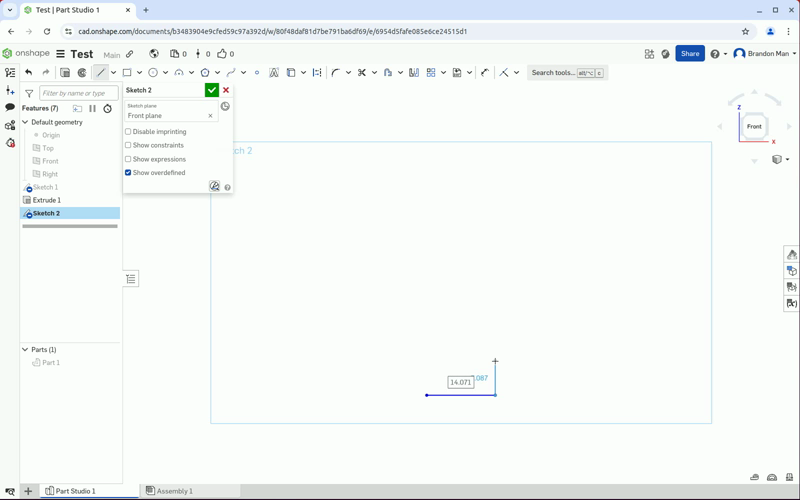
key_up(shift)
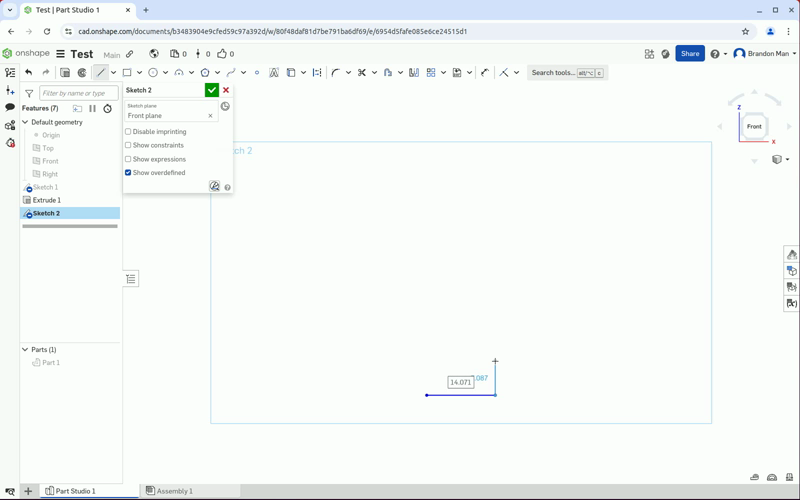
key_down(shift)
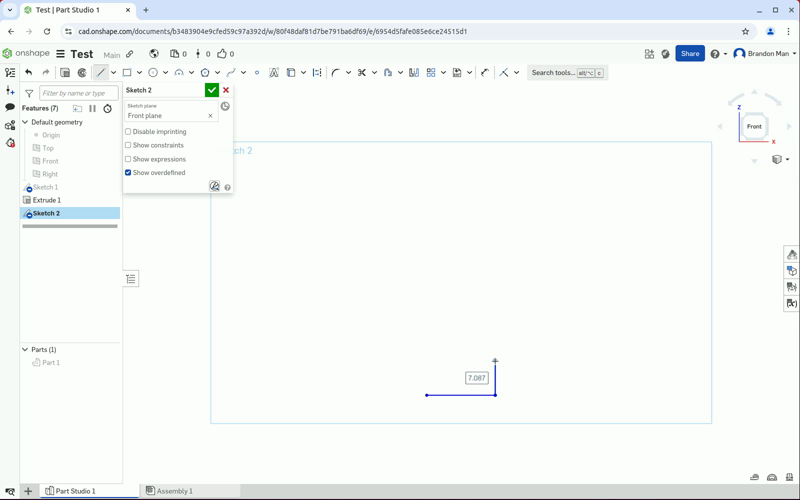
mouse_move(426, 360)
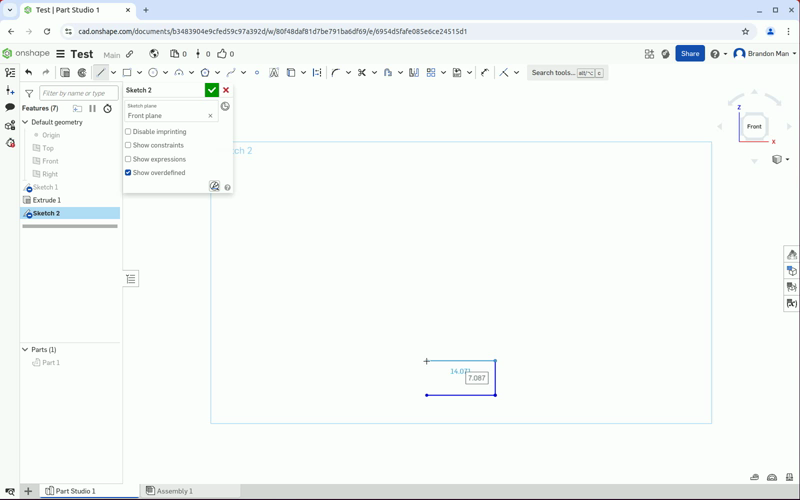
click(426, 360)
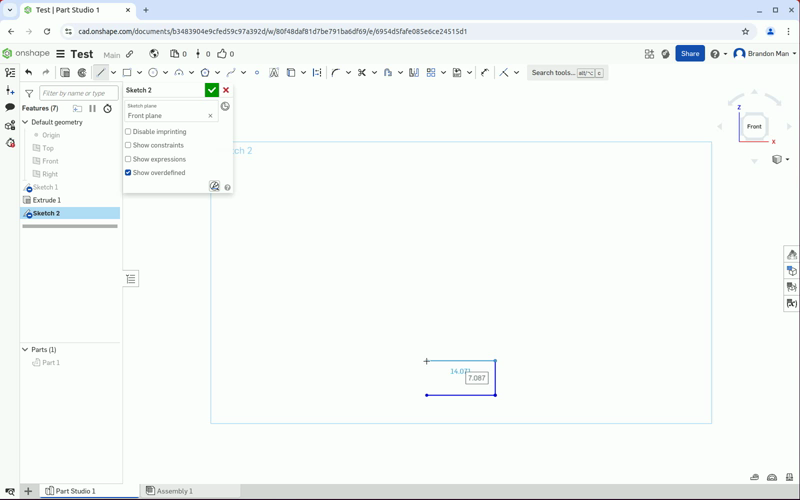
key_up(shift)
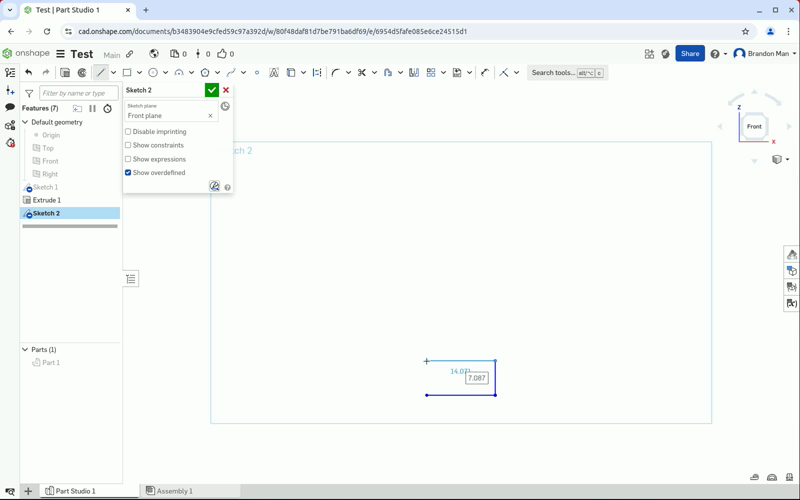
mouse_move(456, 360)
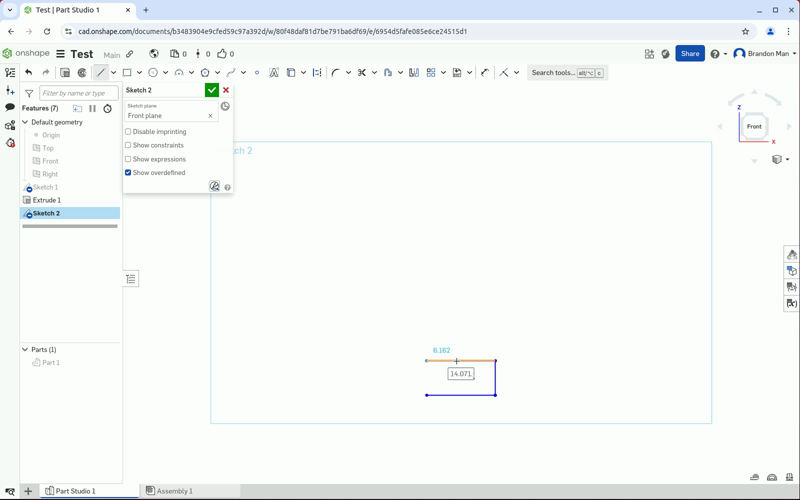
key_down(shift)
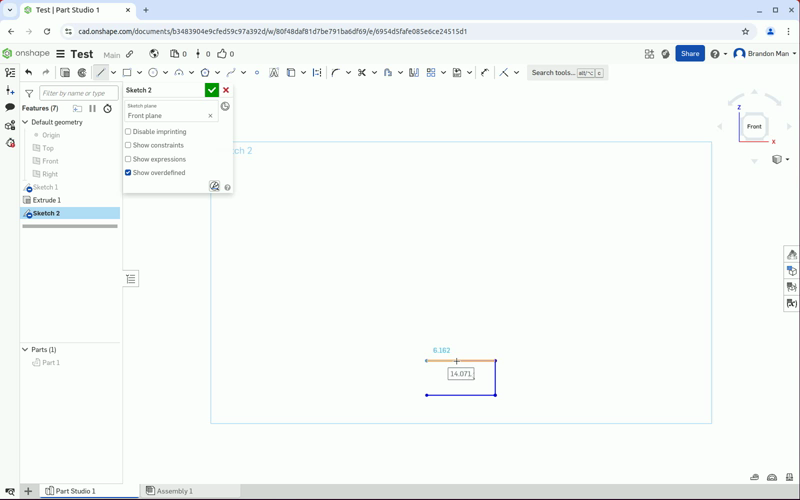
mouse_move(426, 395)
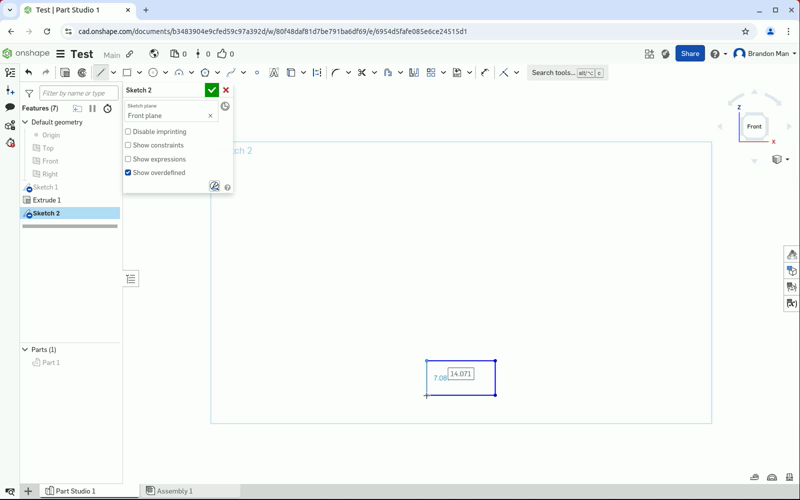
key_up(shift)
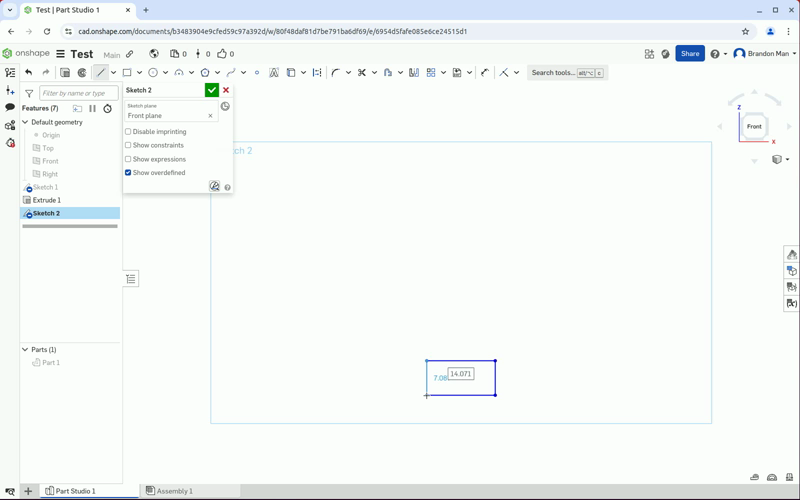
click(426, 395)
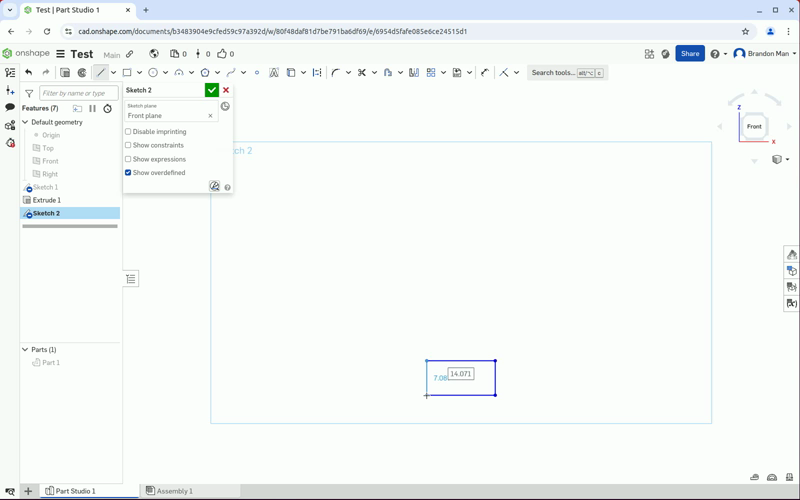
key(esc)
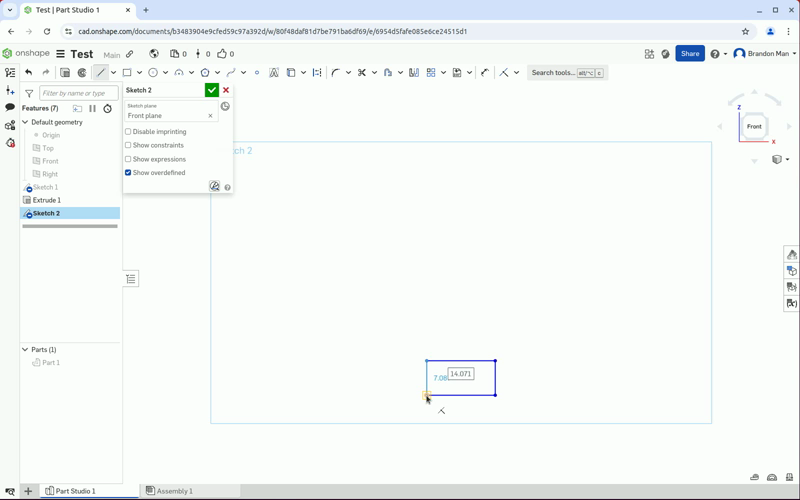
mouse_move(439, 378)
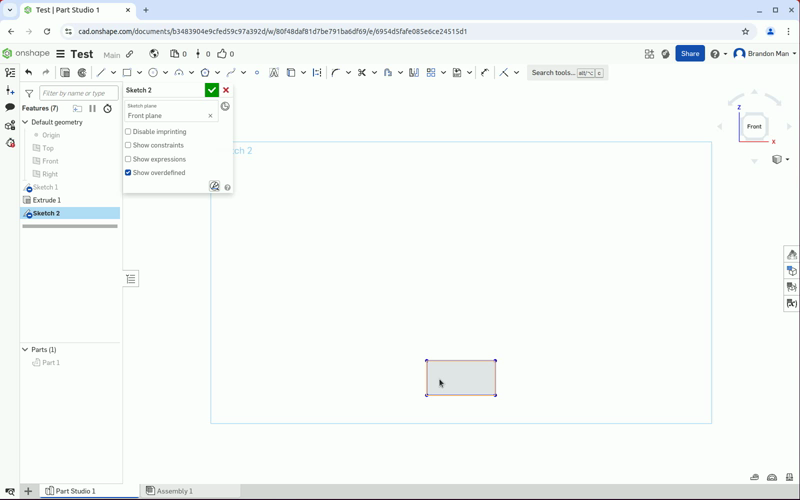
click(439, 378)
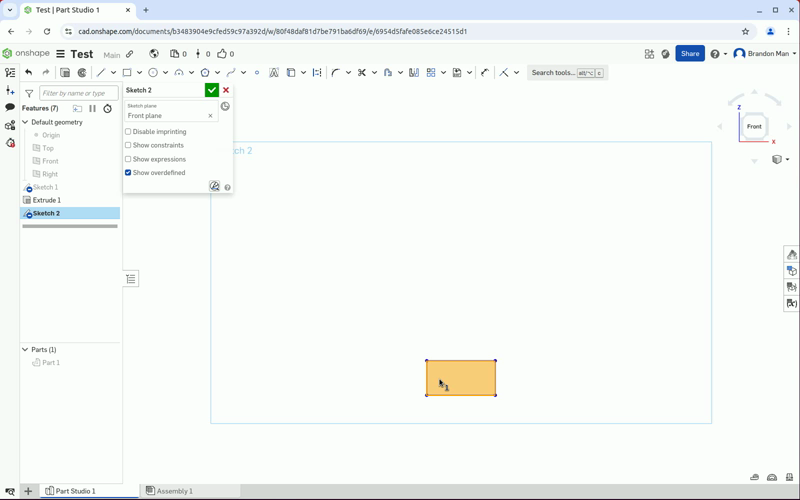
mouse_move(73, 352)
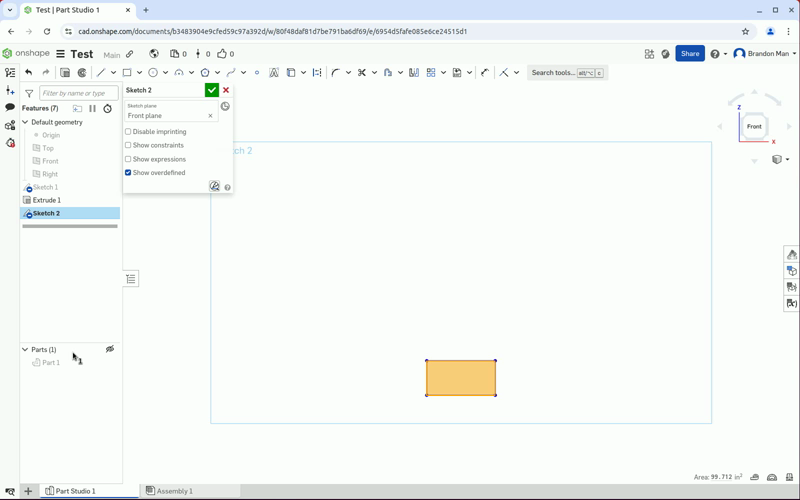
key(shift+y)
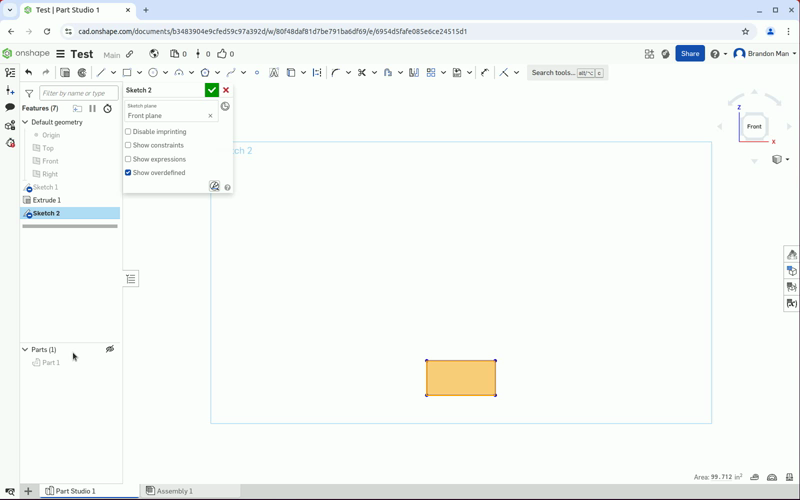
key(shift+e)
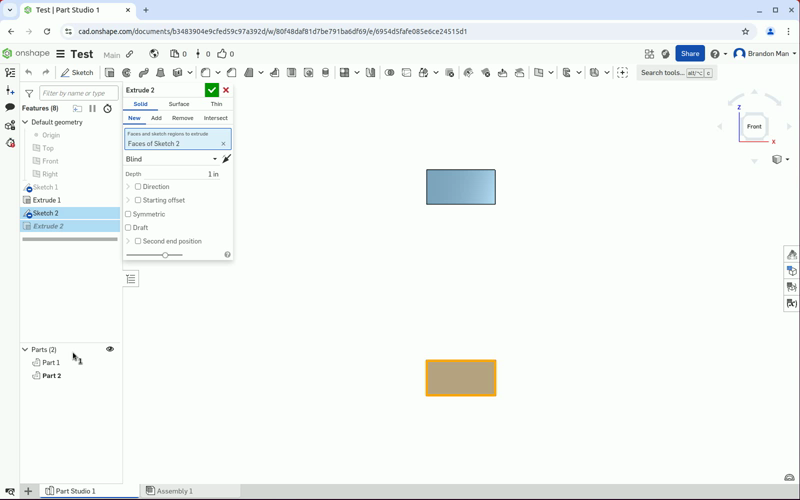
mouse_move(143, 106)
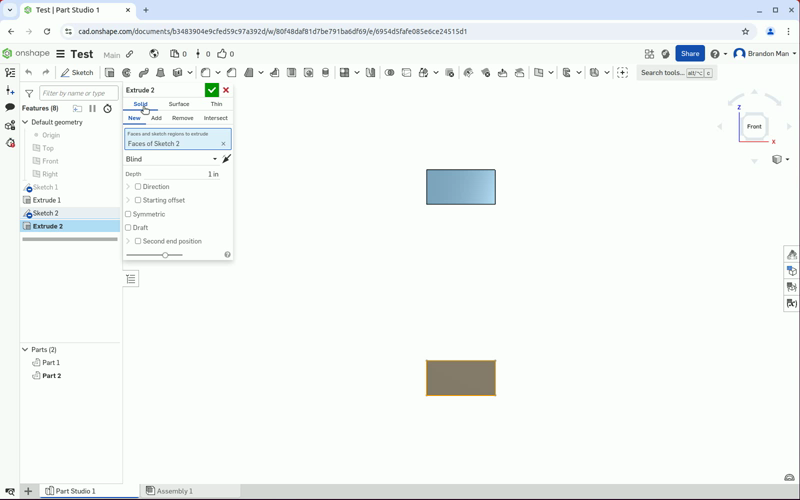
click(143, 106)
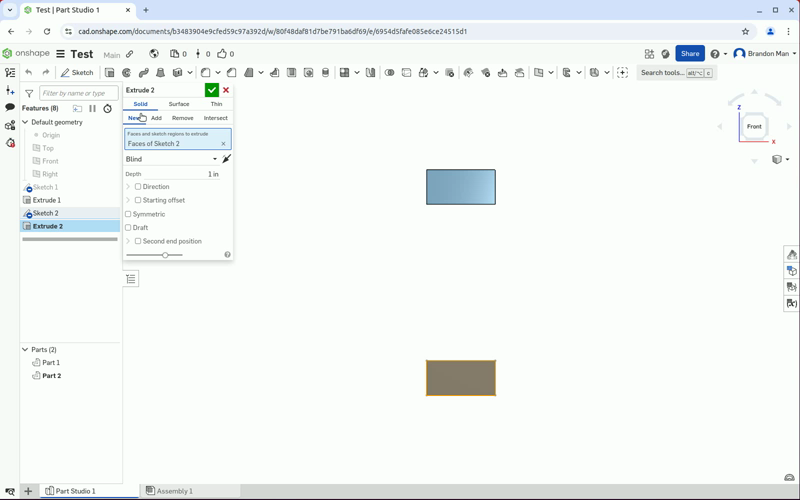
mouse_move(137, 120)
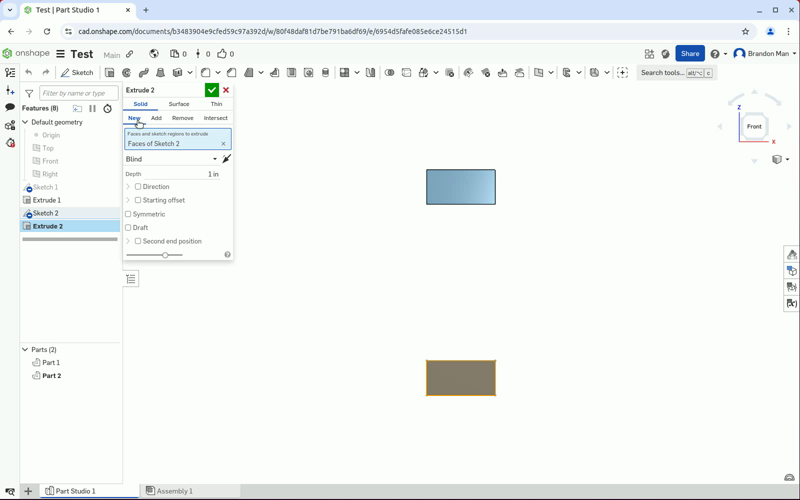
click(137, 120)
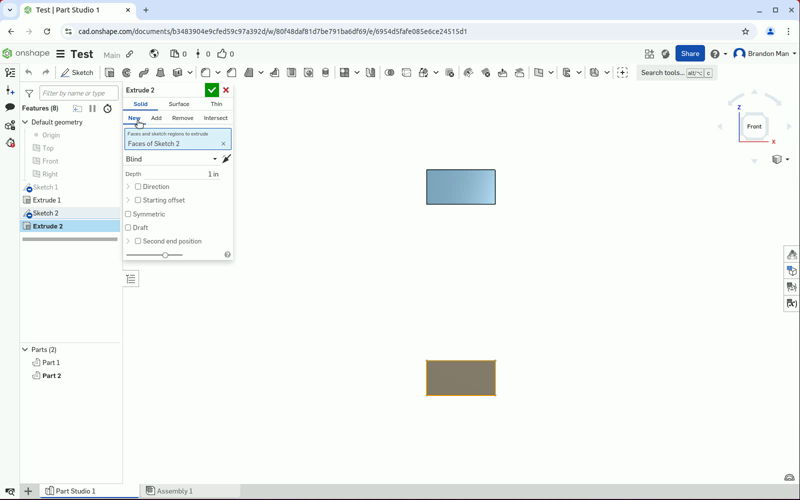
key(tab, 4)
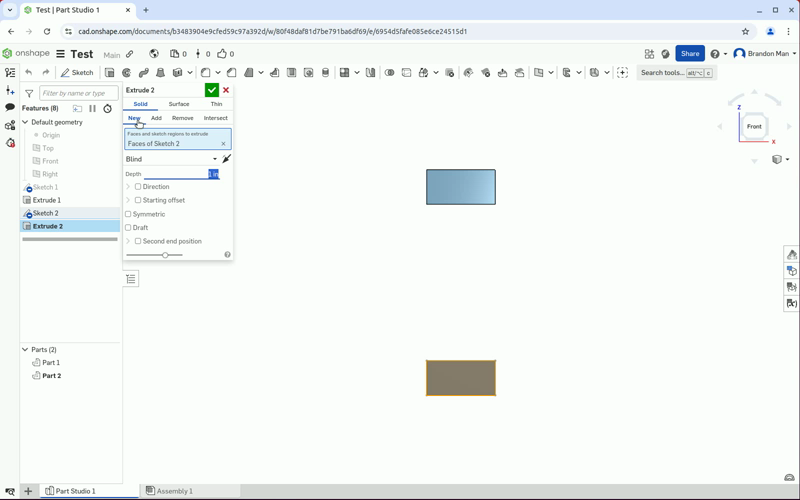
text(6.981)
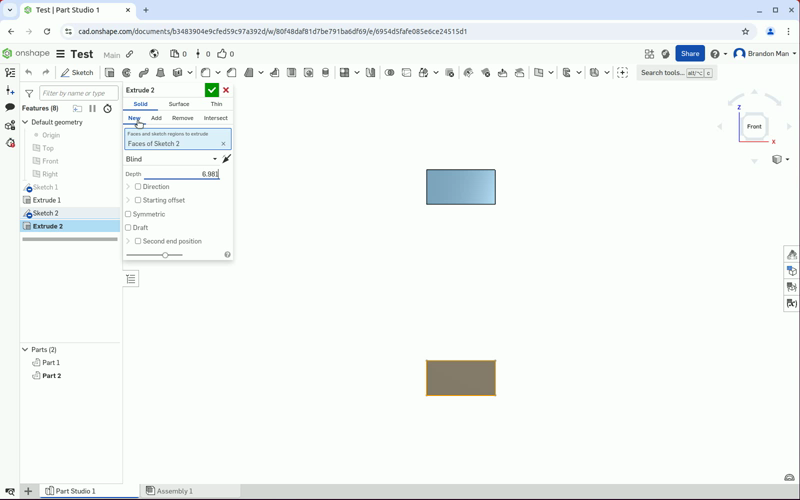
key(enter)
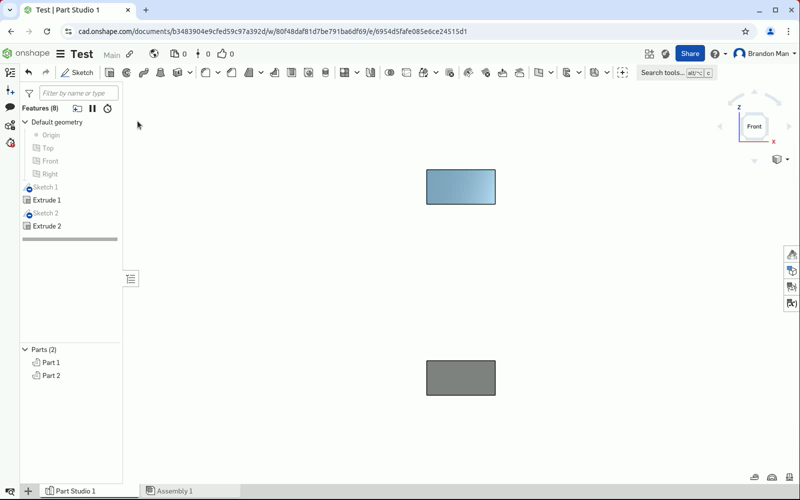
key(shift+h)
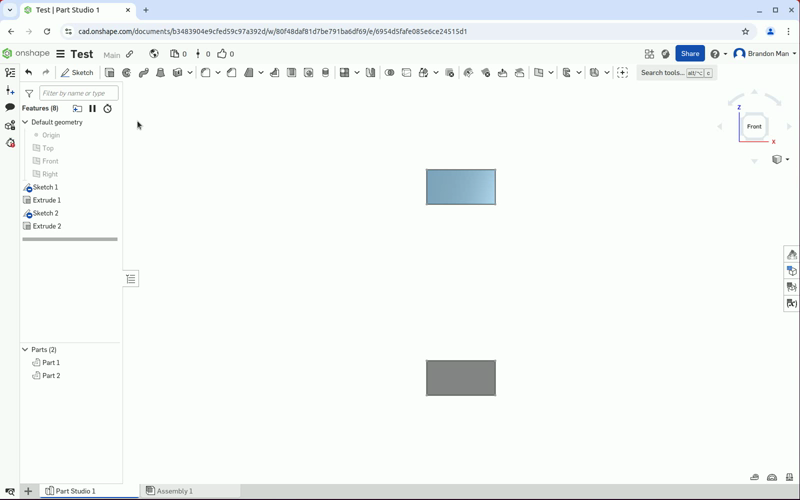
key(shift+h)
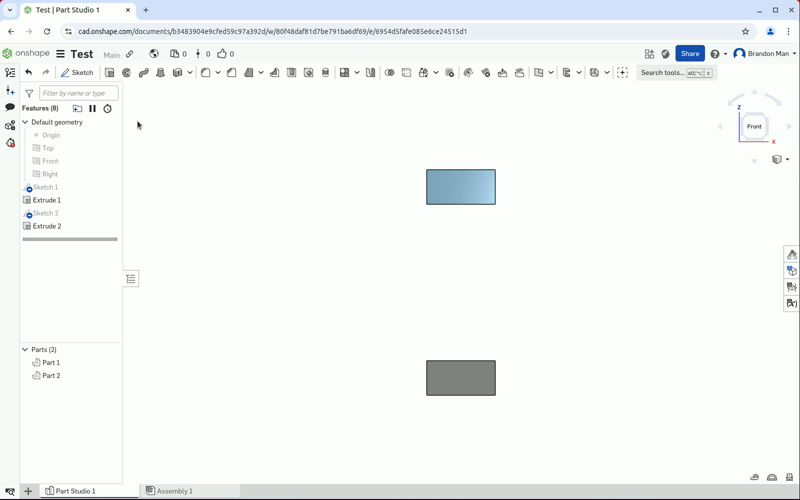
mouse_move(73, 189)
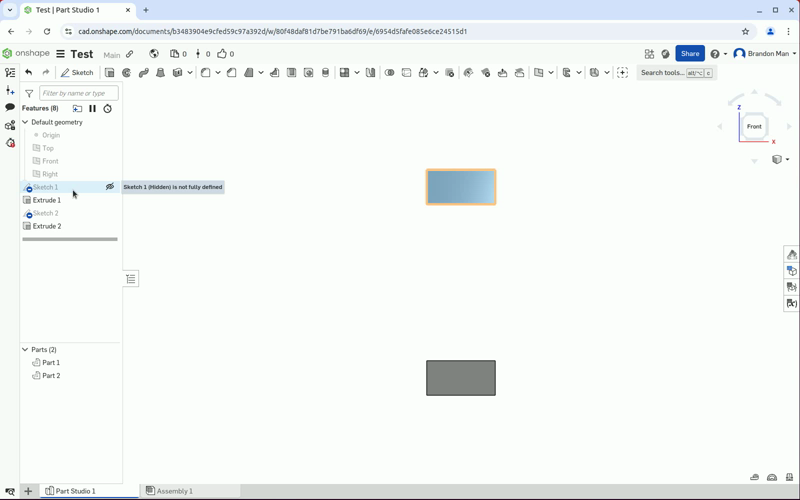
click(73, 189)
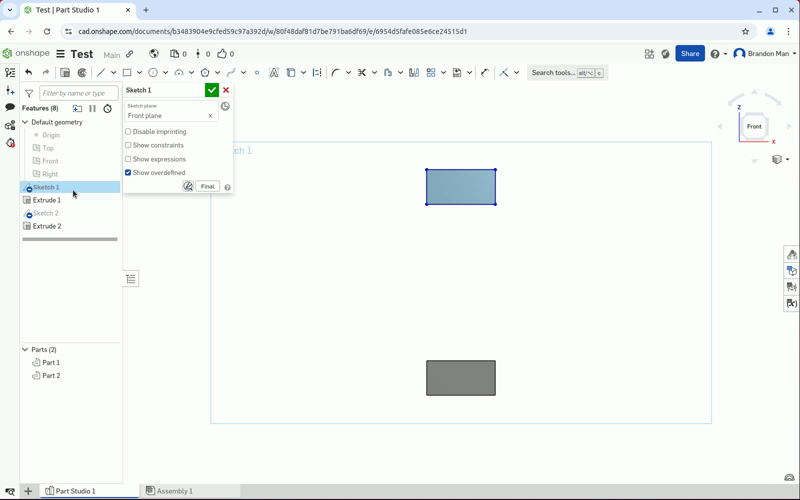
mouse_move(229, 92)
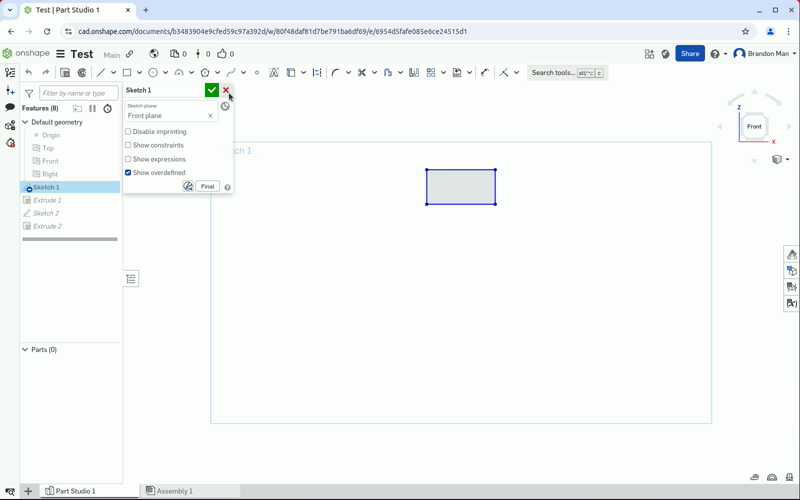
click(229, 92)
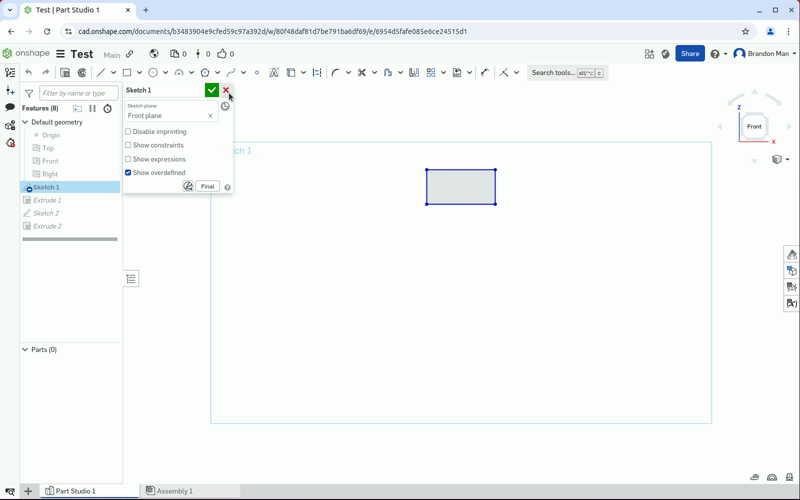
key(shift+s)
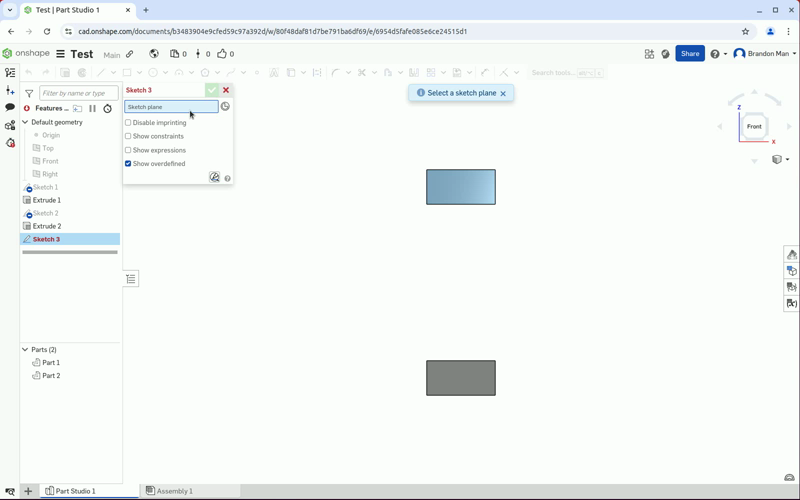
mouse_move(73, 163)
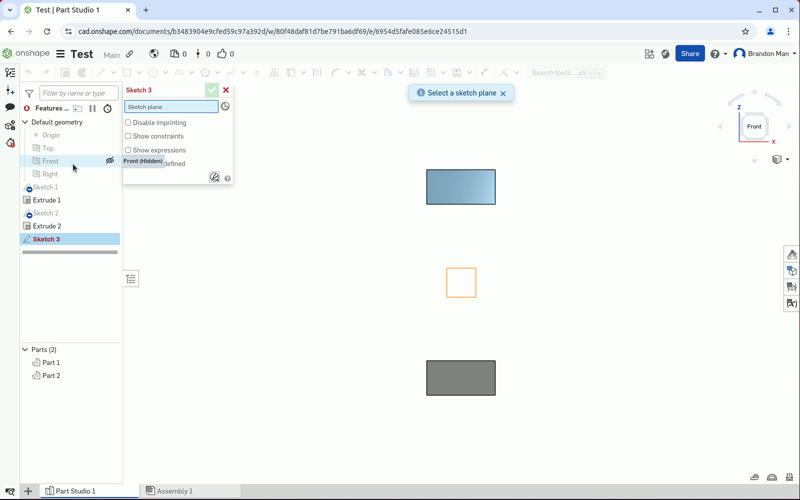
click(73, 163)
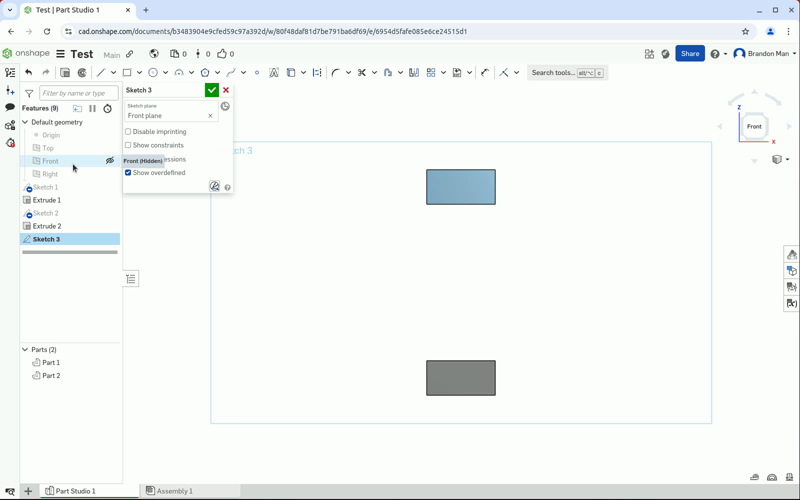
mouse_move(73, 352)
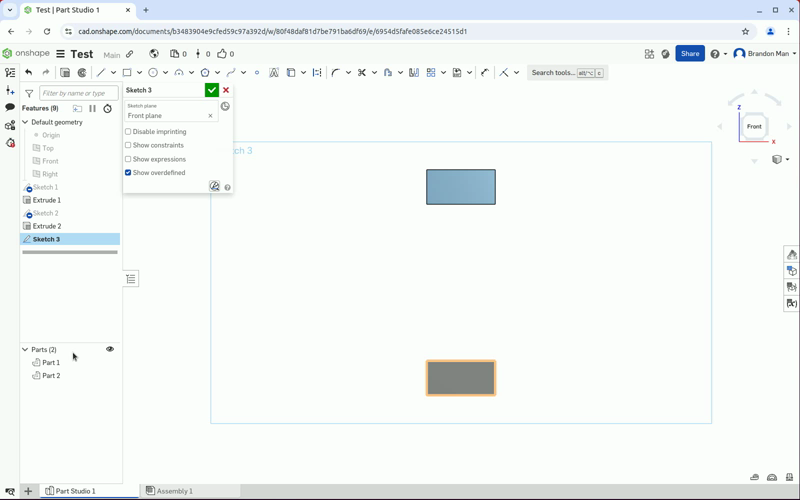
key(y)
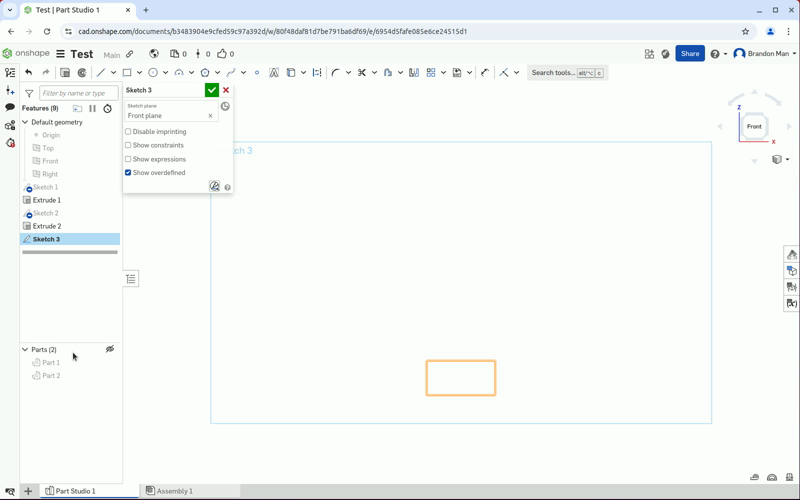
key(l)
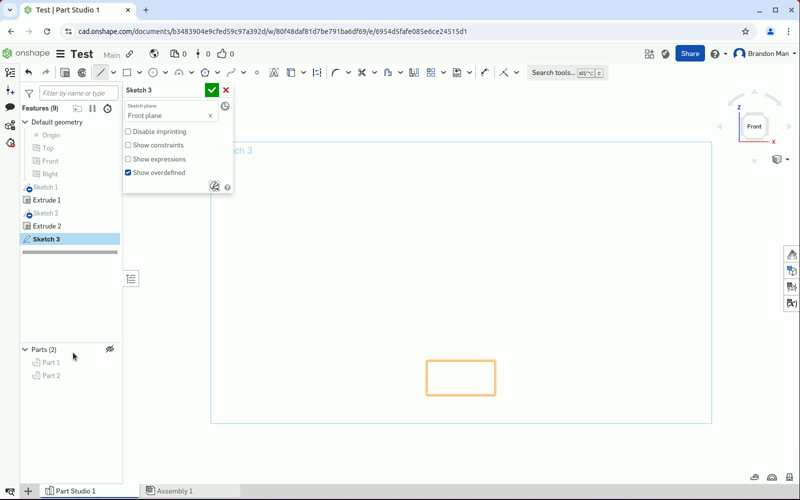
key_down(shift)
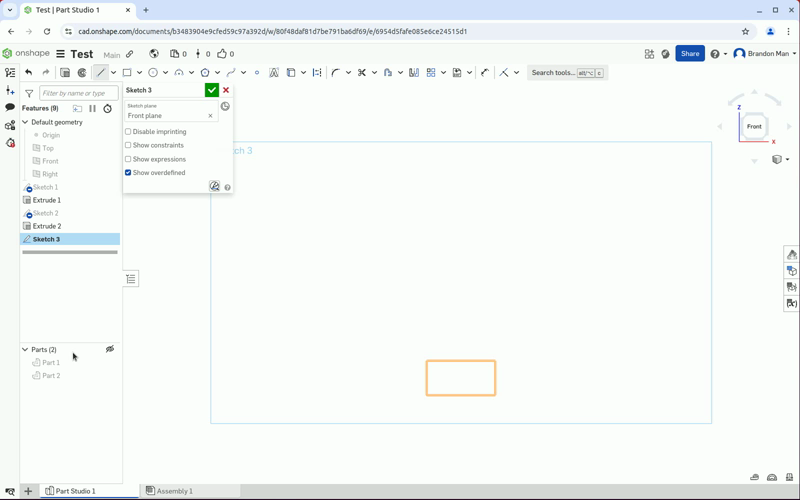
mouse_move(392, 361)
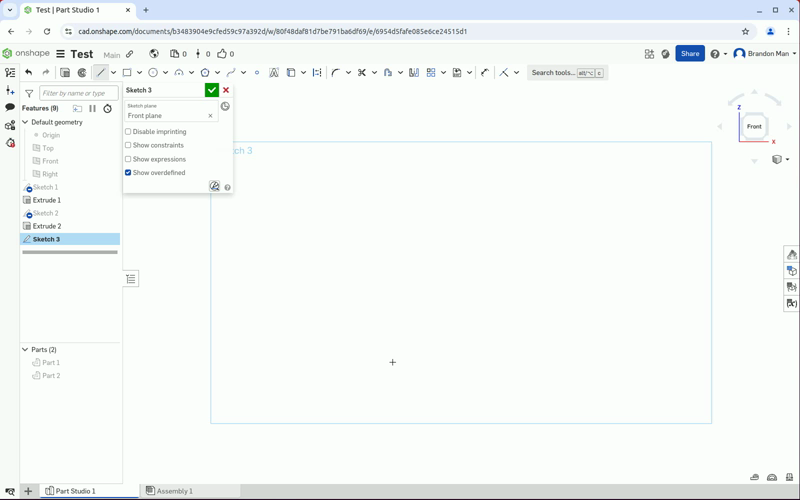
click(392, 361)
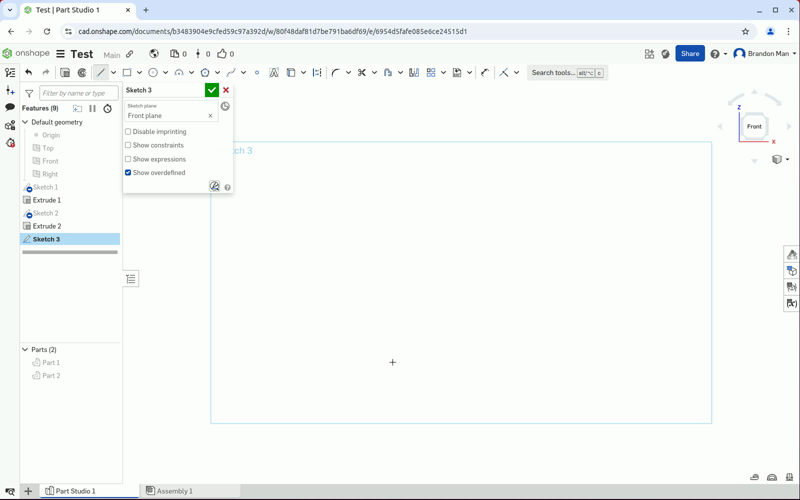
key_up(shift)
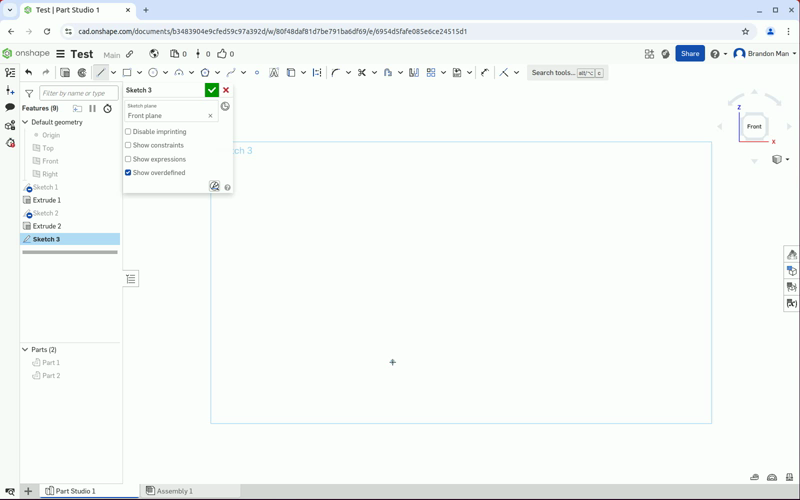
key_down(shift)
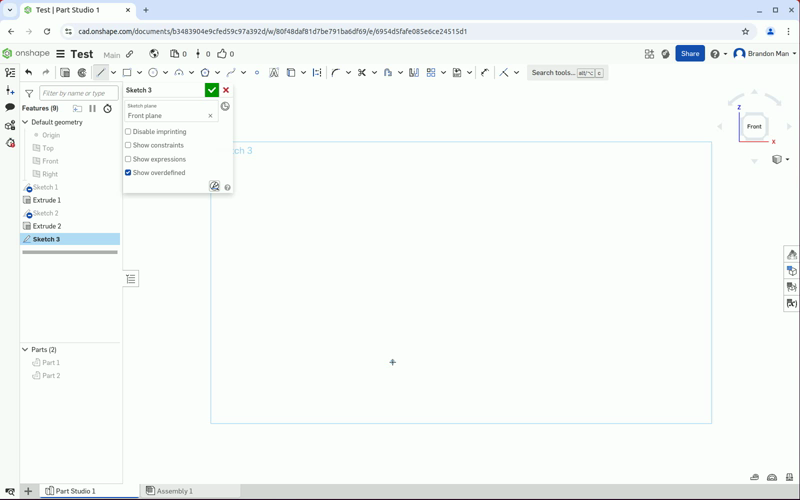
mouse_move(422, 361)
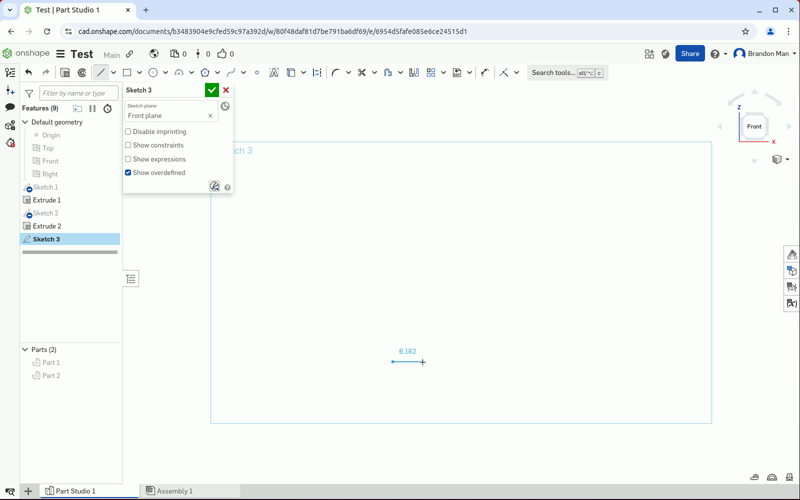
mouse_move(425, 361)
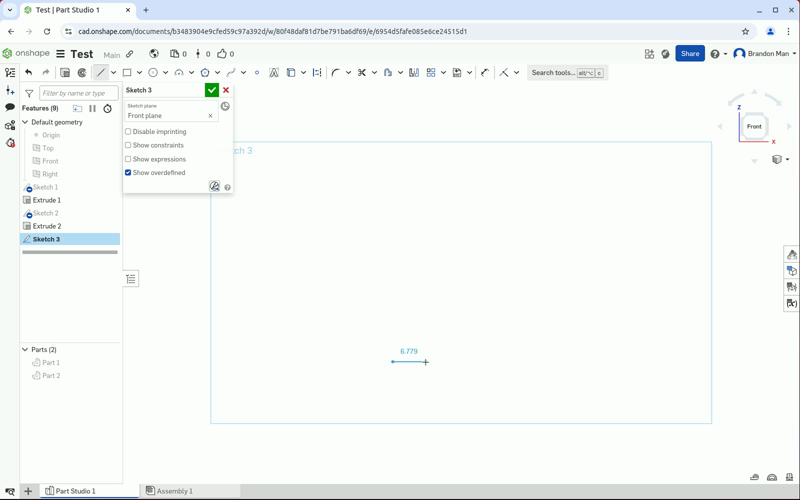
click(425, 361)
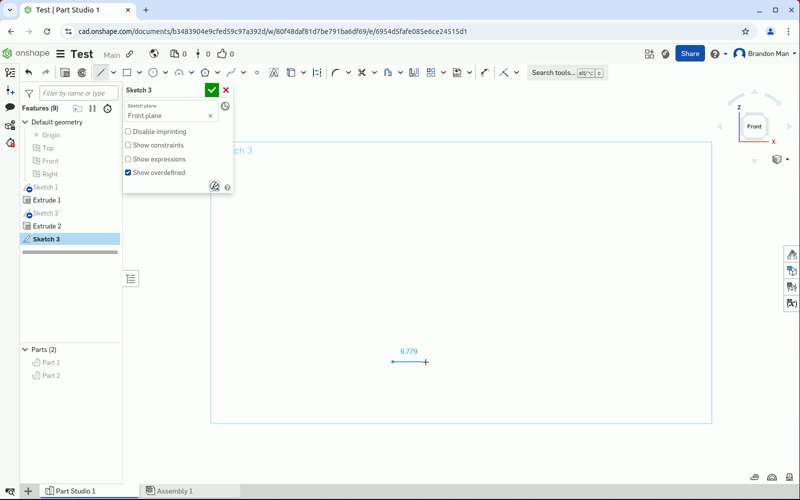
key_up(shift)
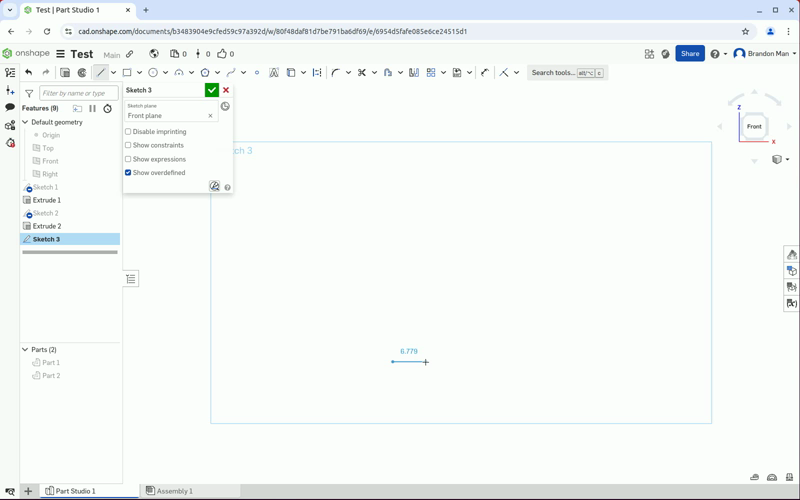
key_down(shift)
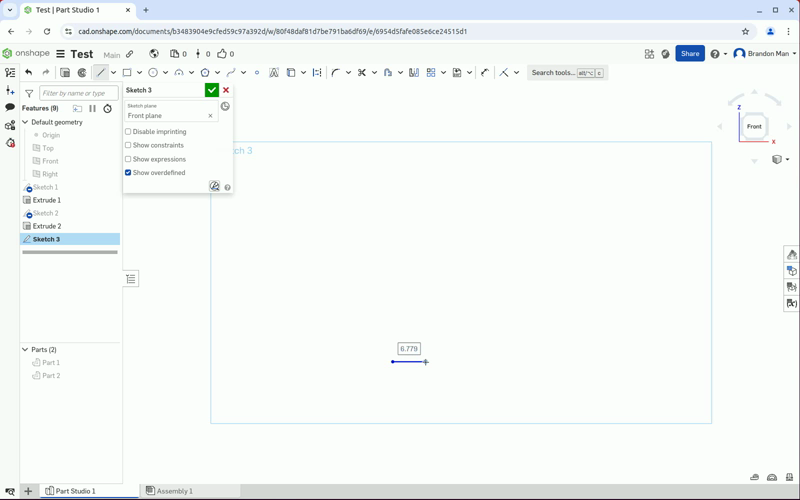
mouse_move(493, 361)
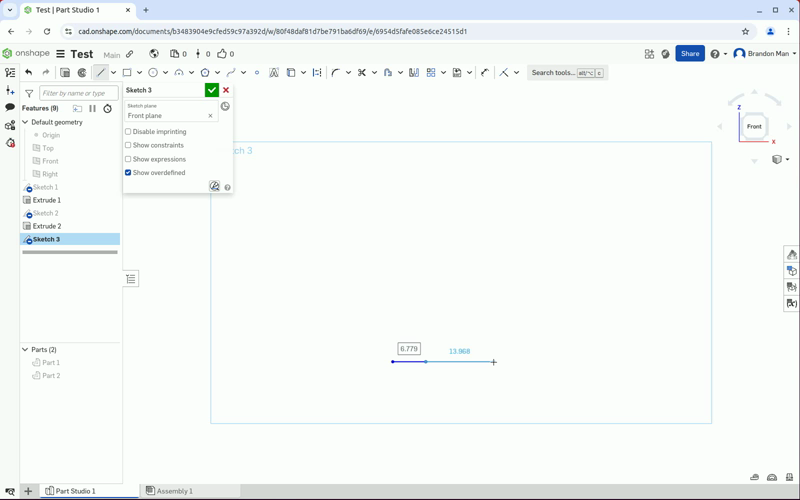
click(493, 361)
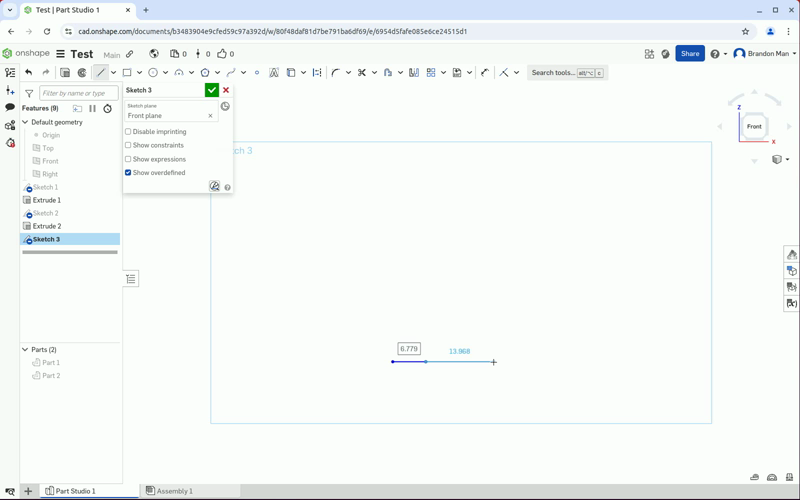
key_up(shift)
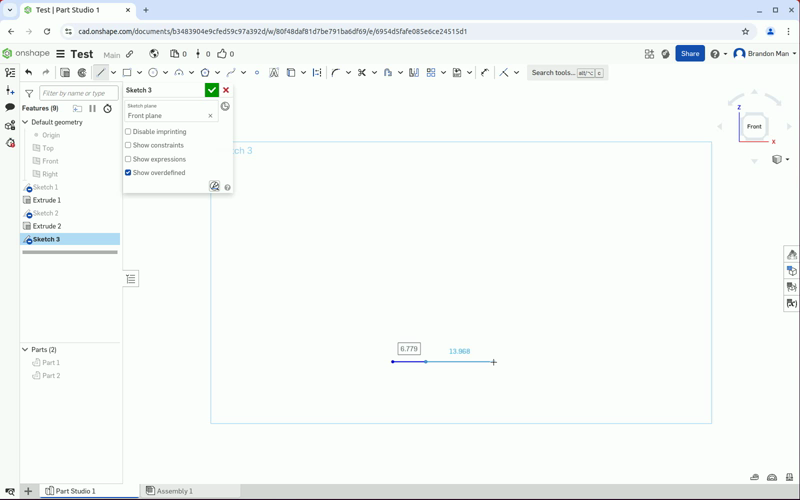
key_down(shift)
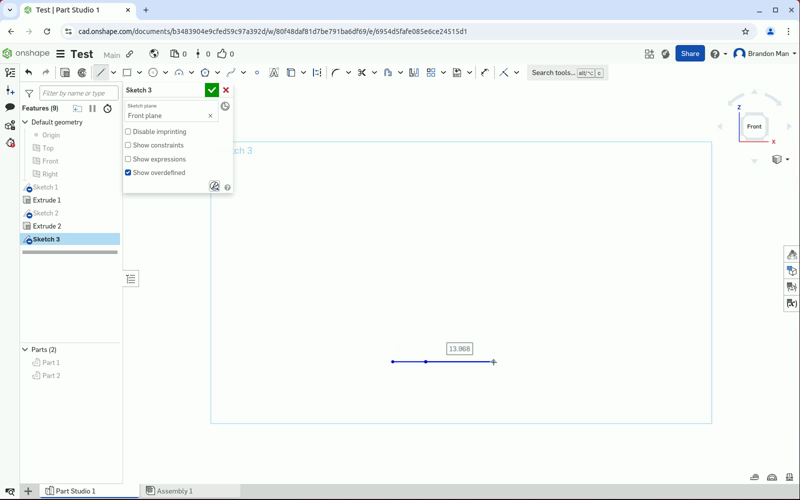
mouse_move(523, 361)
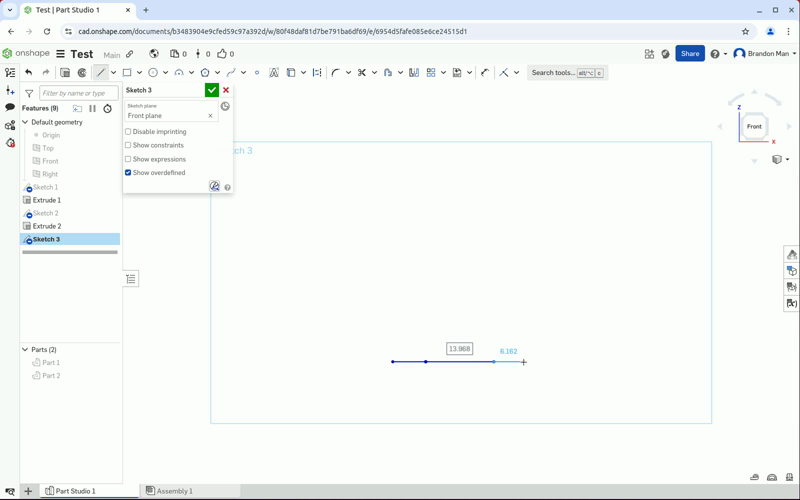
mouse_move(526, 361)
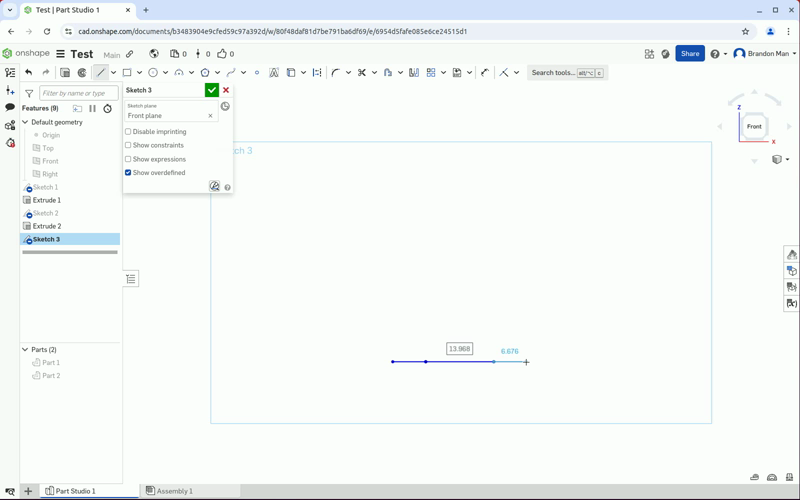
click(526, 361)
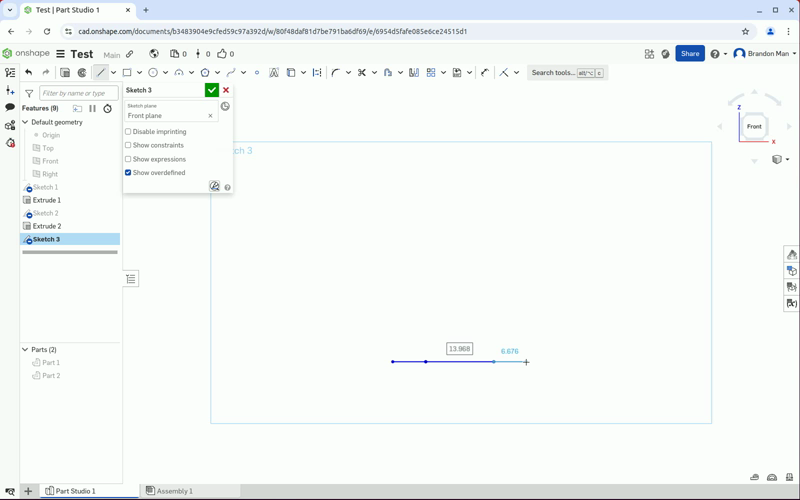
key_up(shift)
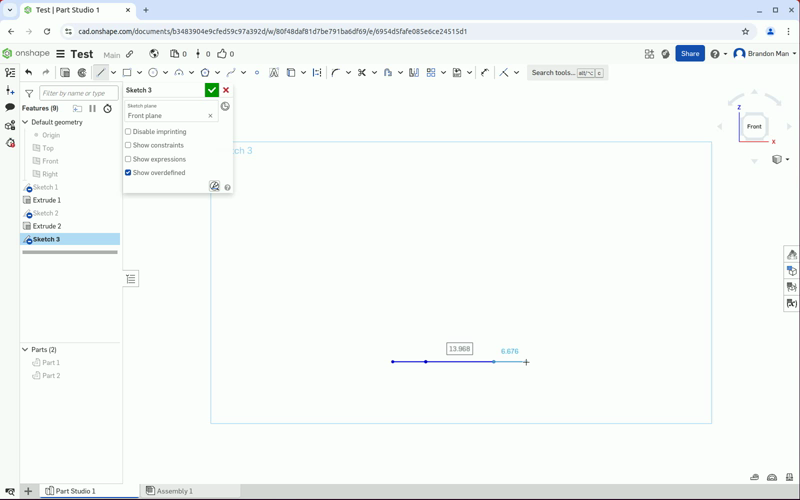
key_down(shift)
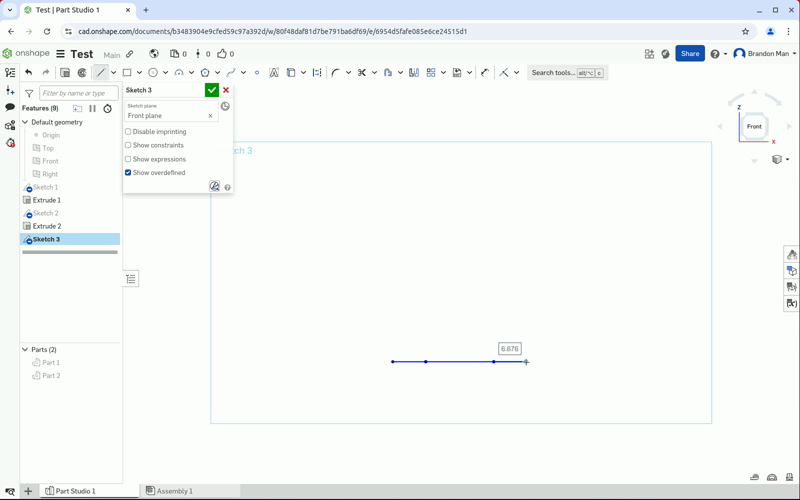
mouse_move(526, 204)
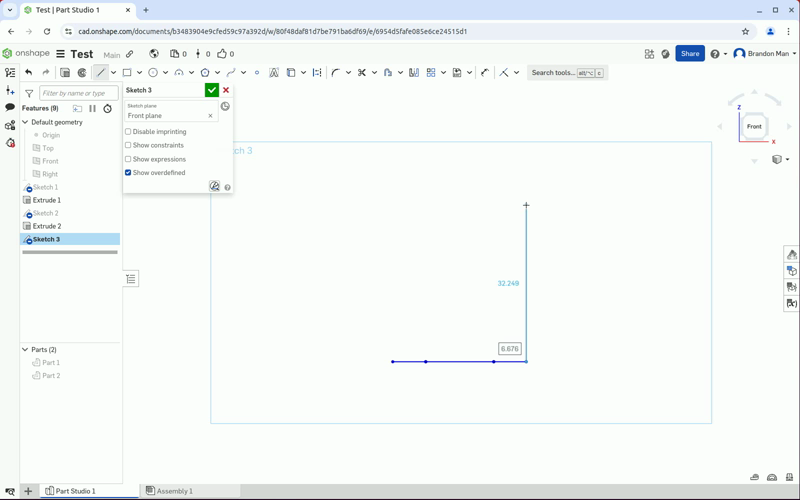
click(526, 204)
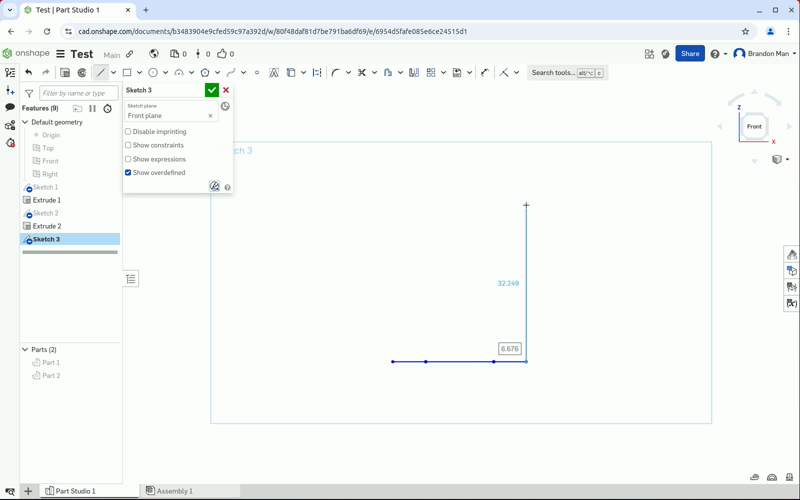
key_up(shift)
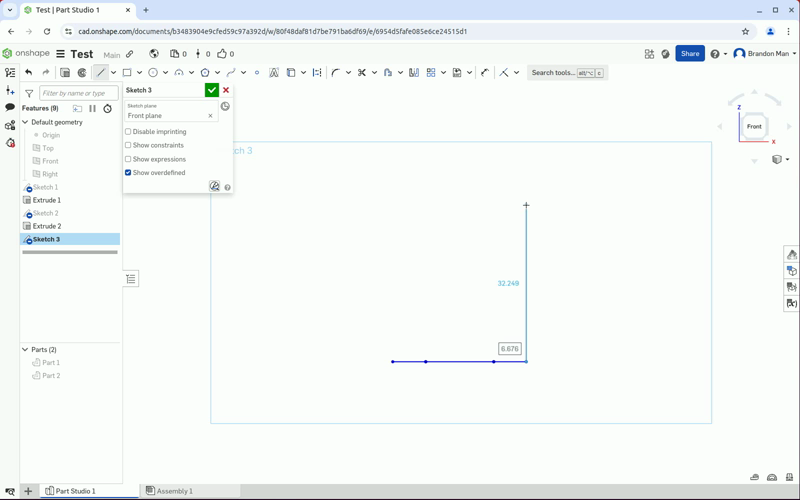
key_down(shift)
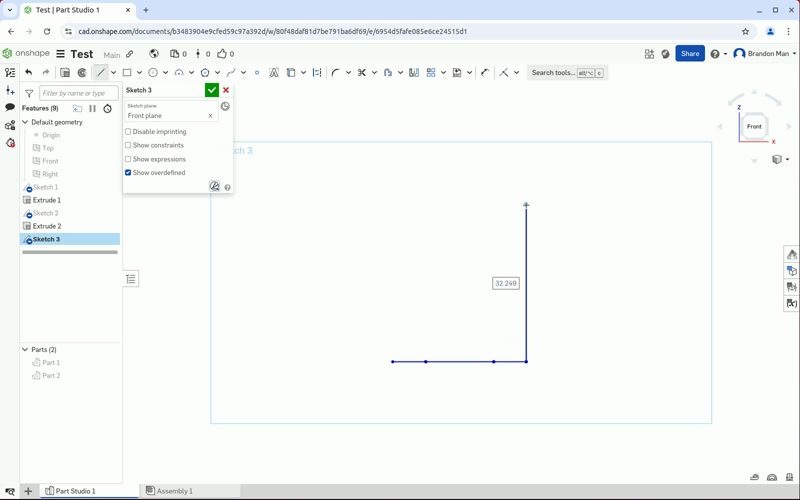
mouse_move(556, 204)
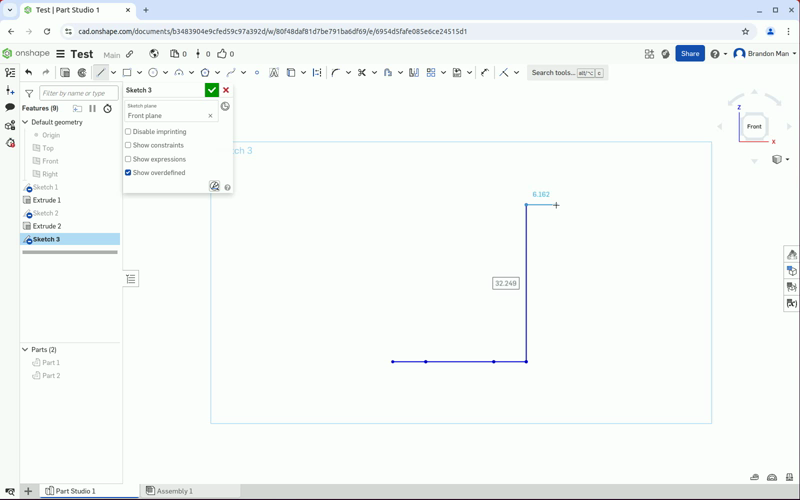
mouse_move(493, 204)
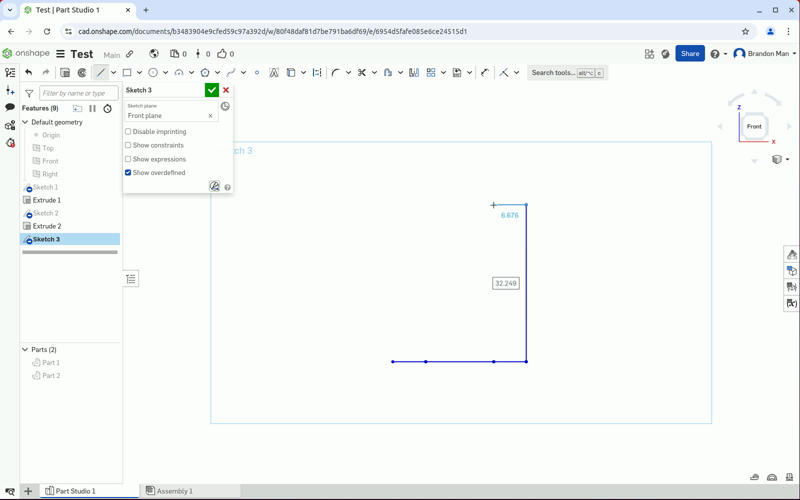
click(493, 204)
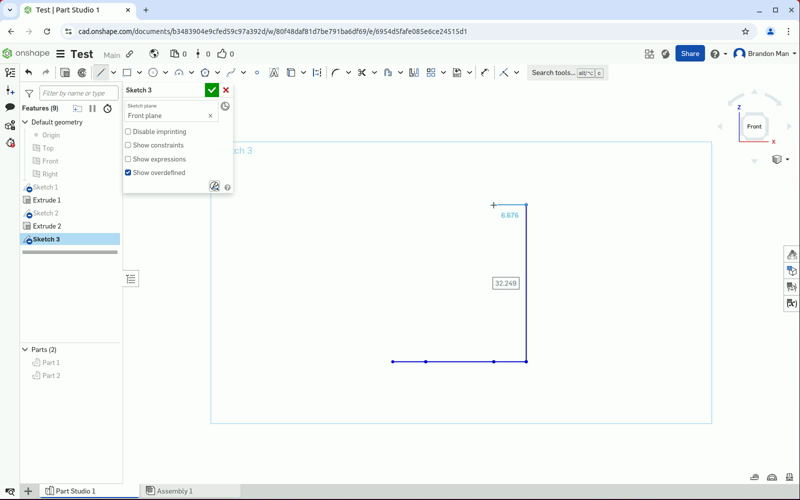
key_up(shift)
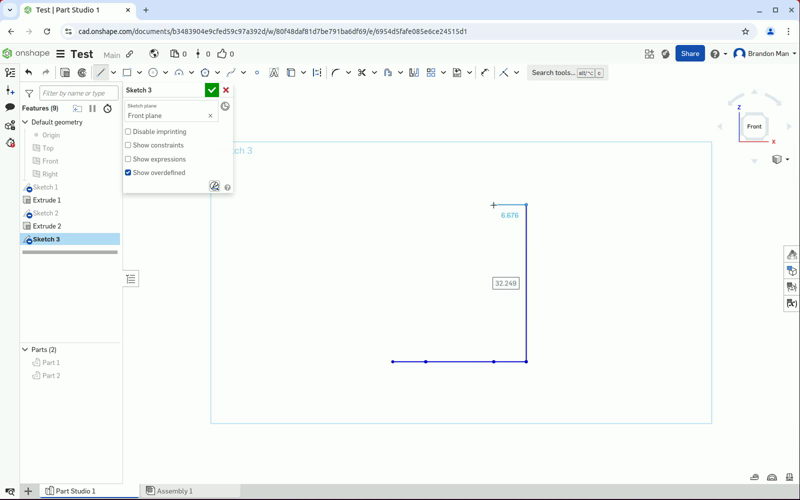
key_down(shift)
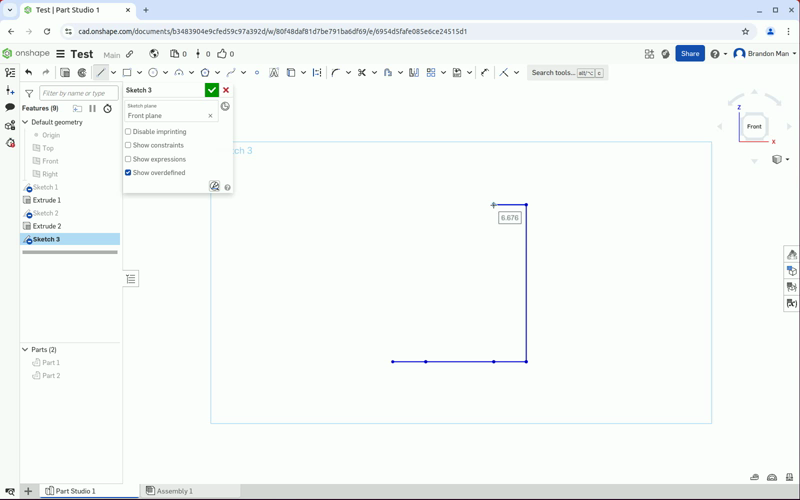
mouse_move(425, 204)
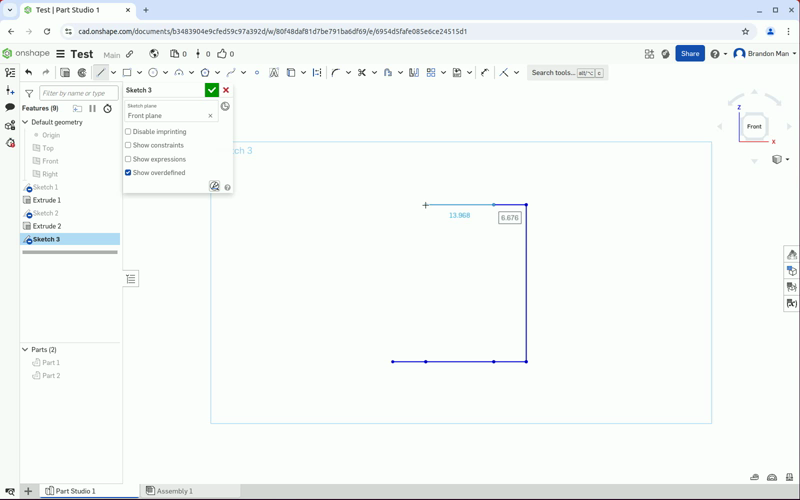
click(425, 204)
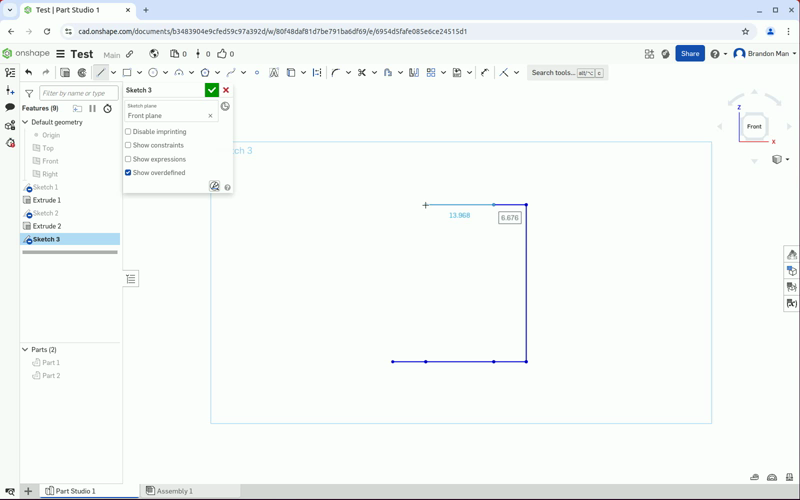
key_up(shift)
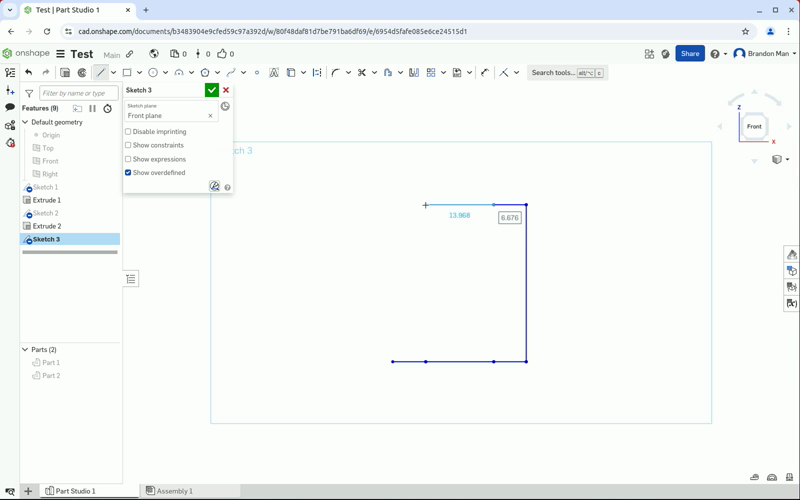
key_down(shift)
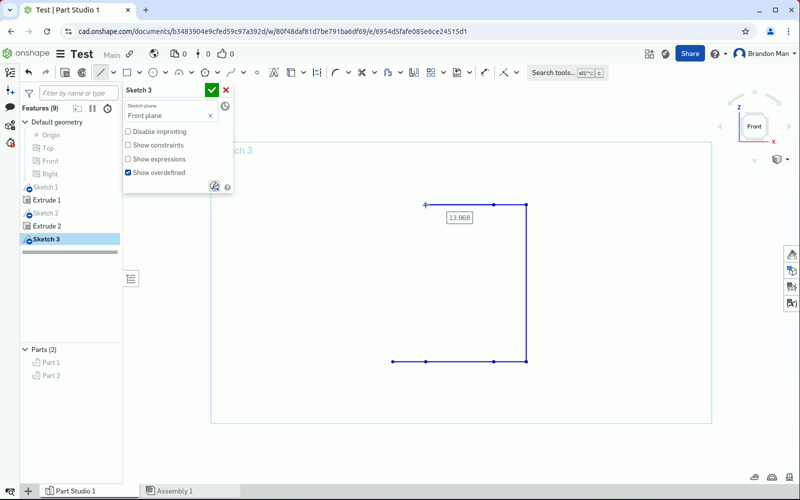
mouse_move(455, 204)
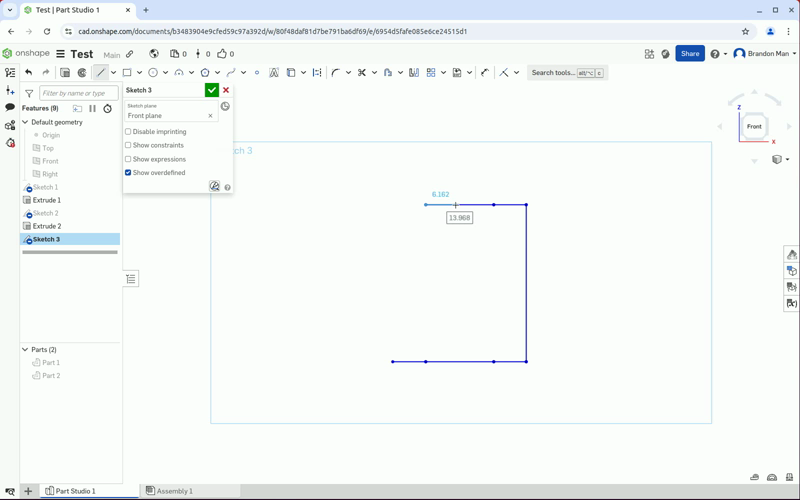
mouse_move(392, 204)
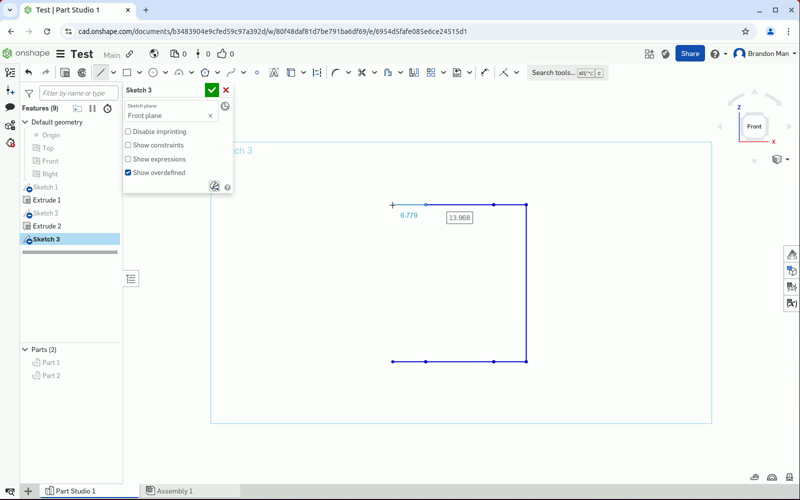
click(392, 204)
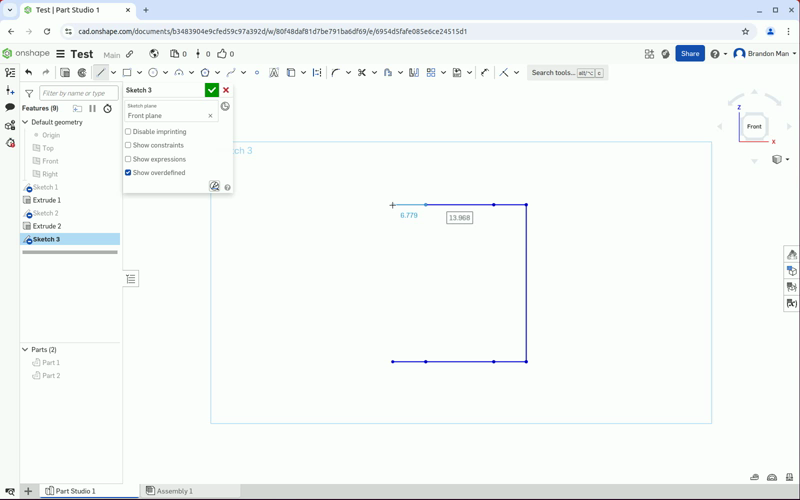
key_up(shift)
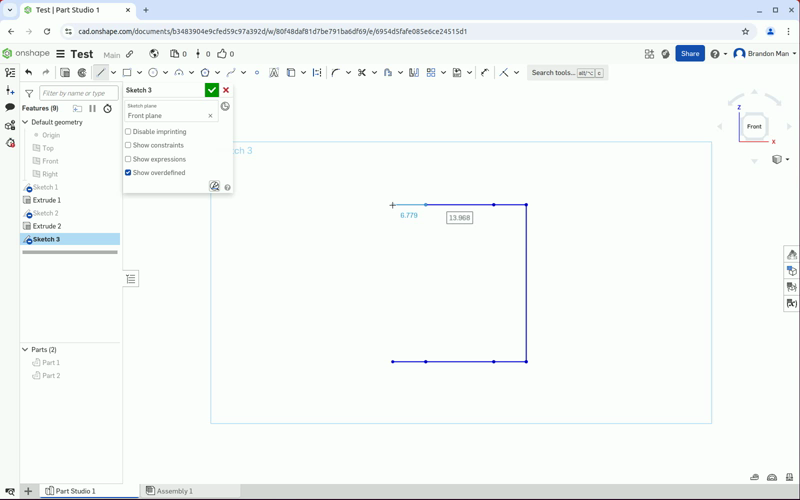
key_down(shift)
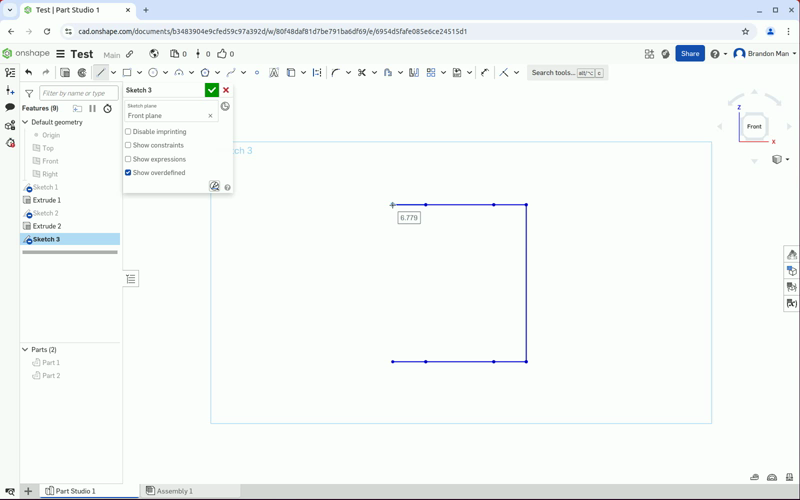
mouse_move(392, 361)
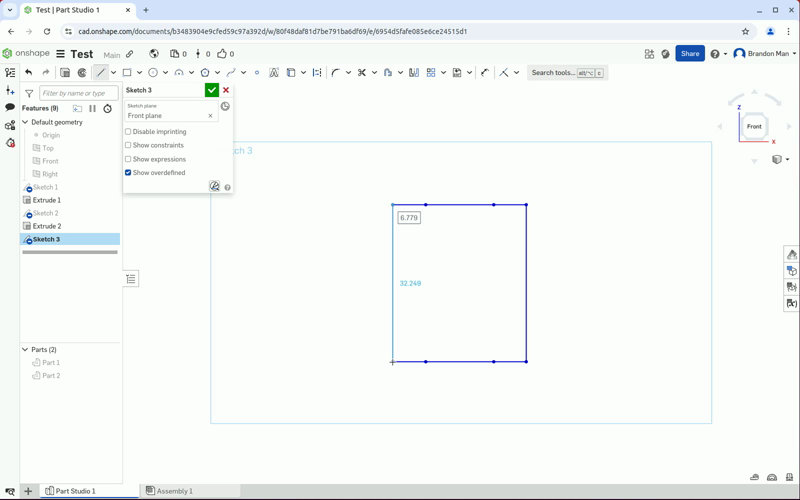
key_up(shift)
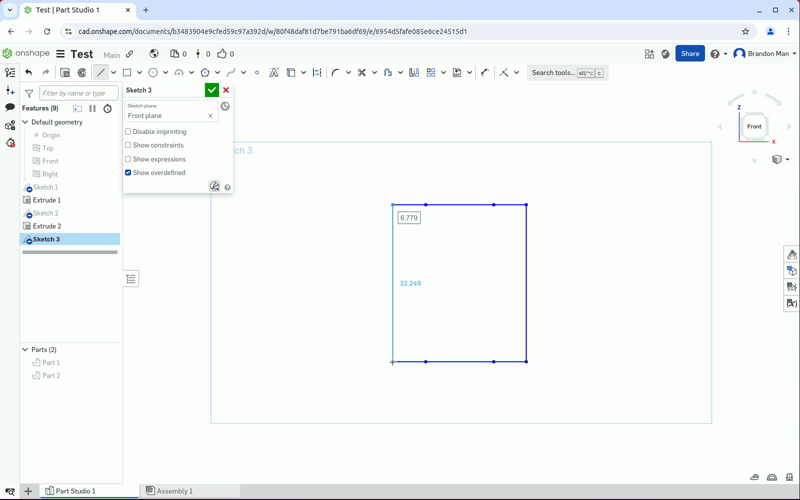
click(392, 361)
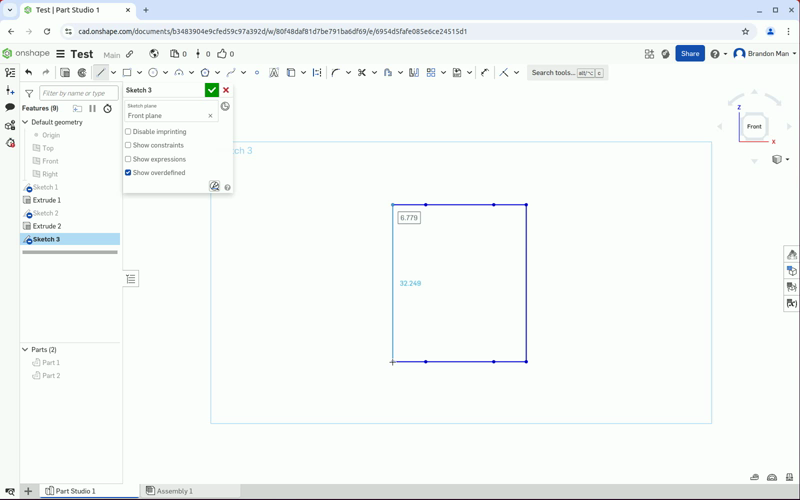
key(esc)
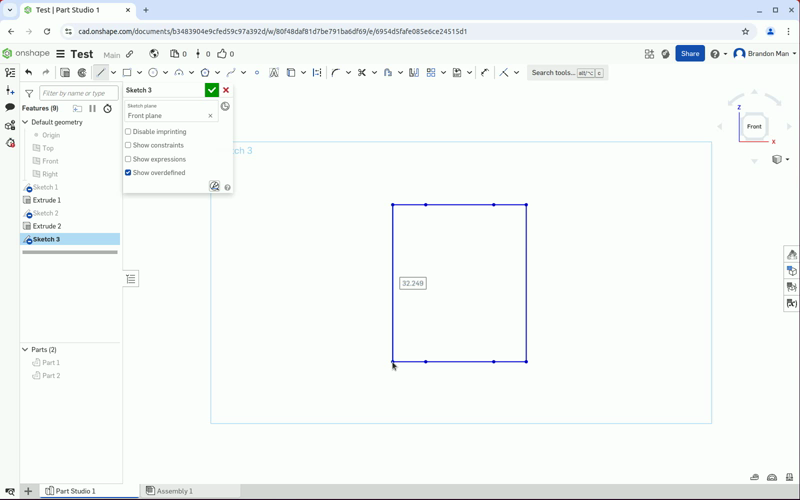
key(c)
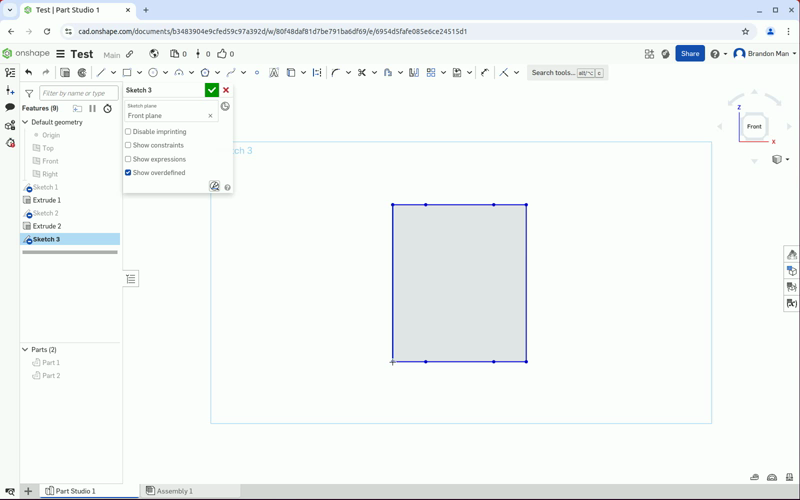
key_down(shift)
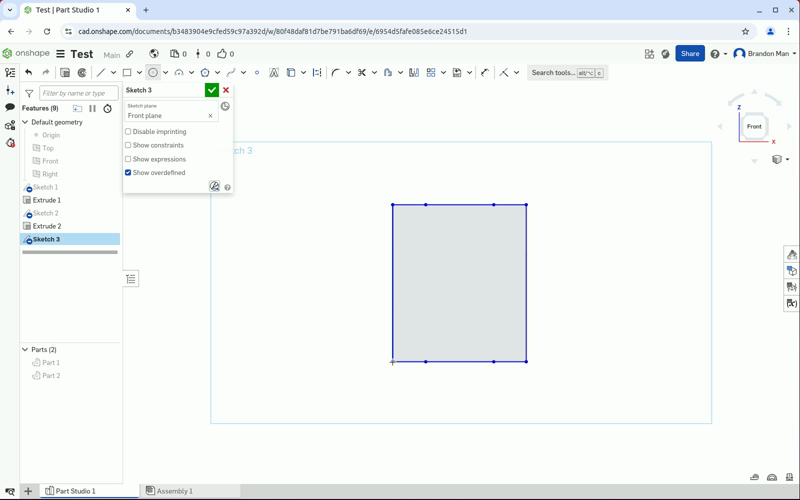
mouse_move(460, 282)
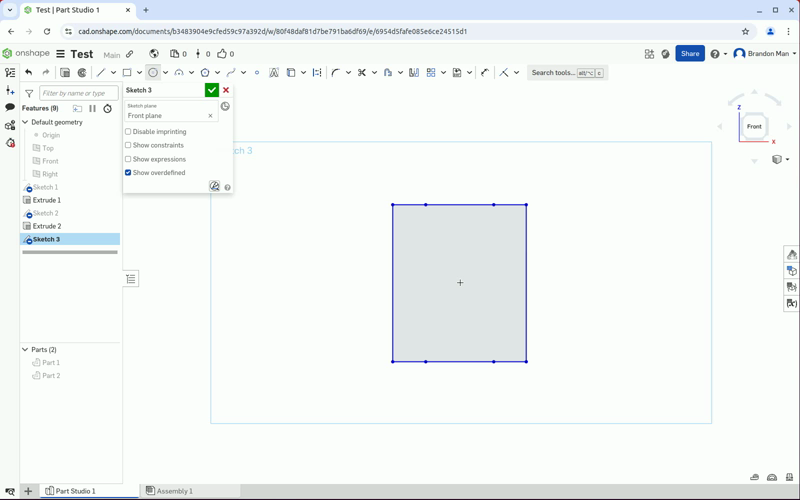
click(460, 282)
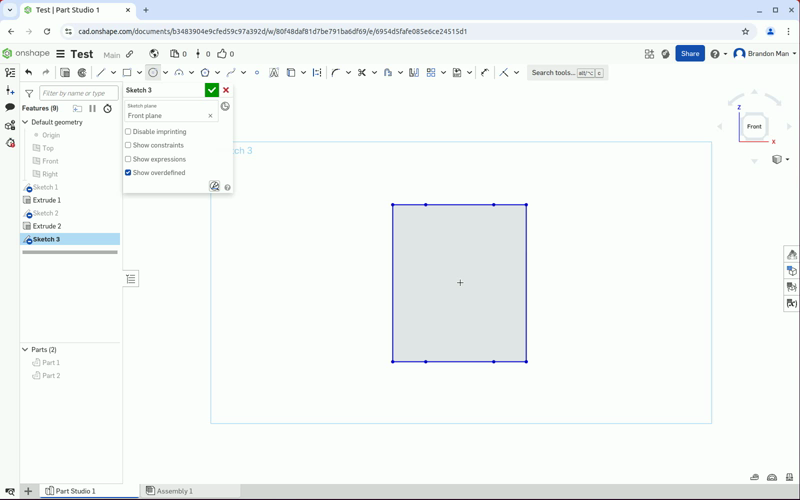
key_up(shift)
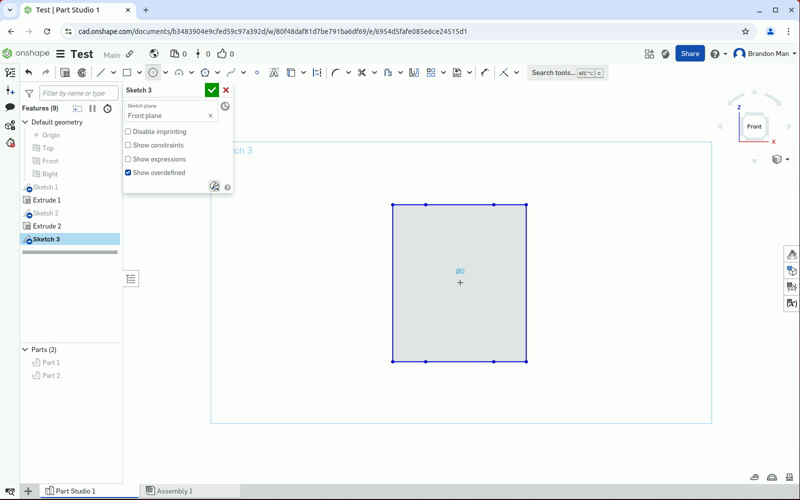
mouse_move(480, 282)
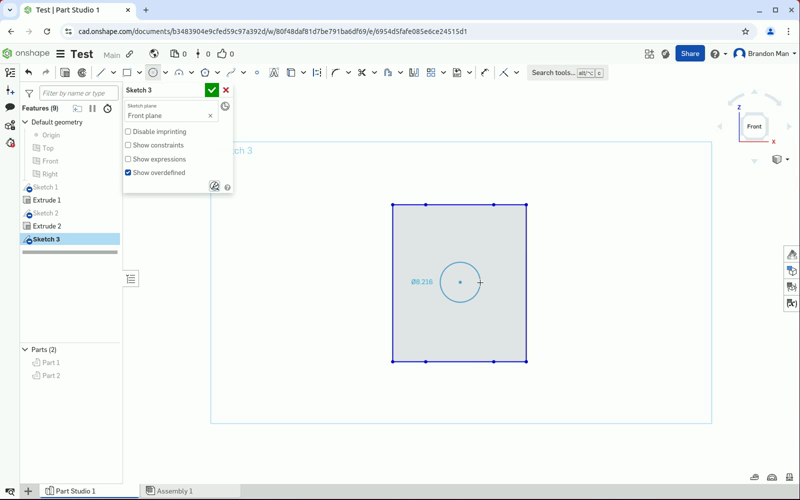
click(480, 282)
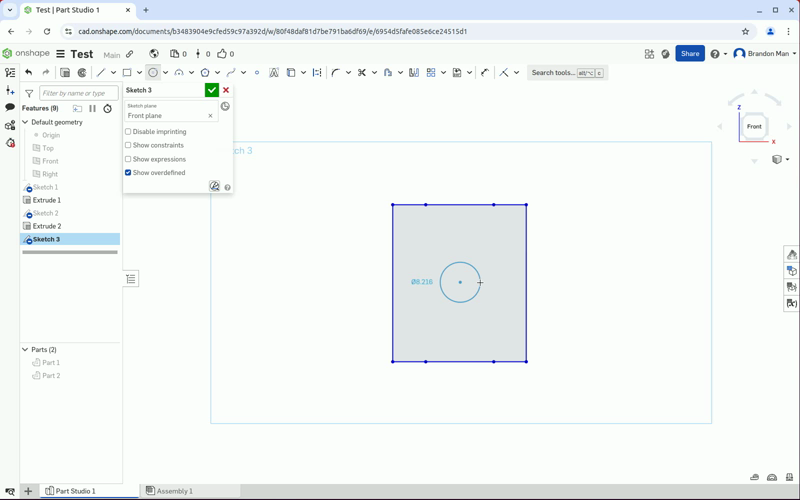
key(esc)
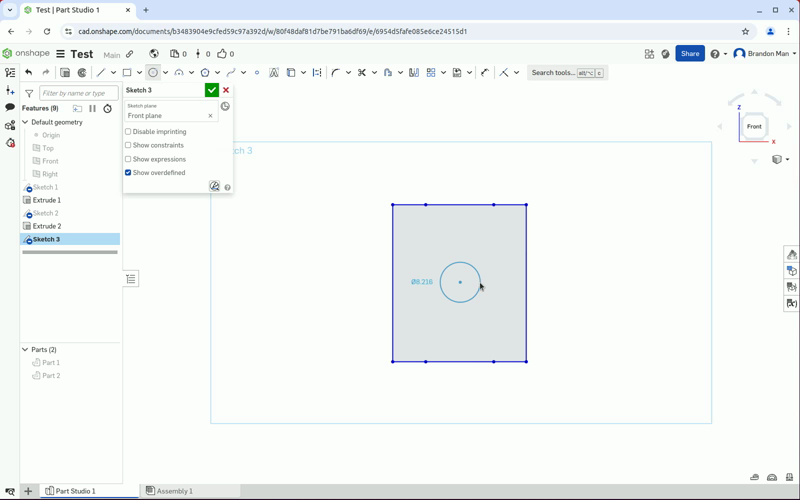
mouse_move(499, 249)
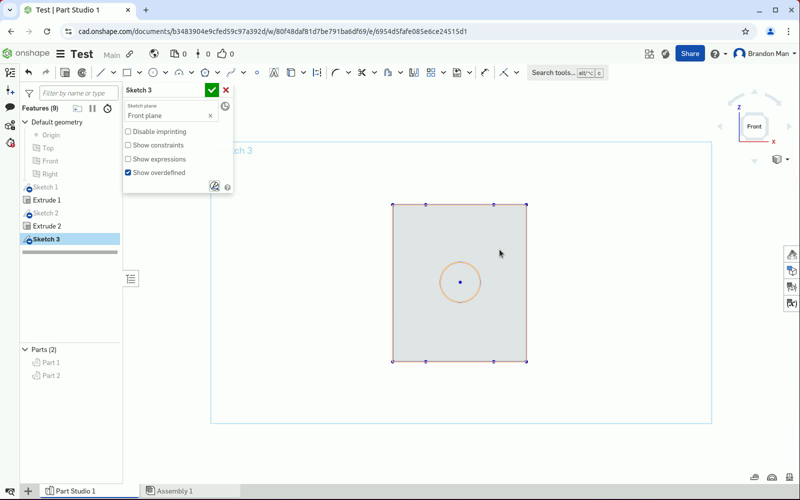
click(499, 249)
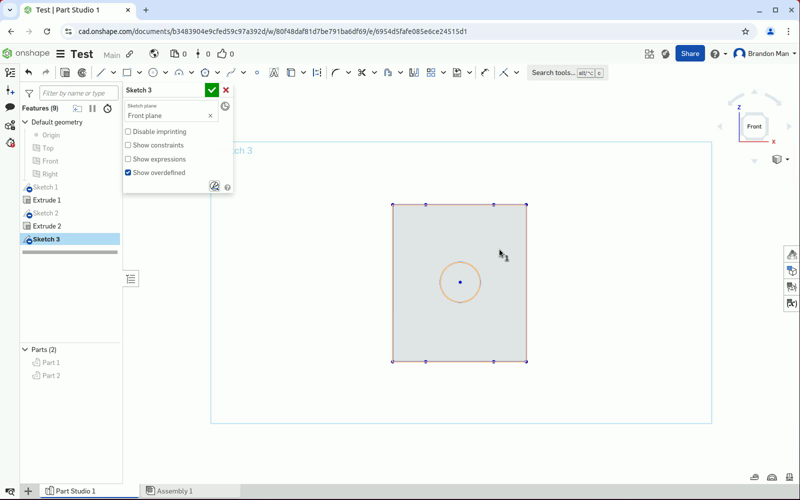
mouse_move(73, 352)
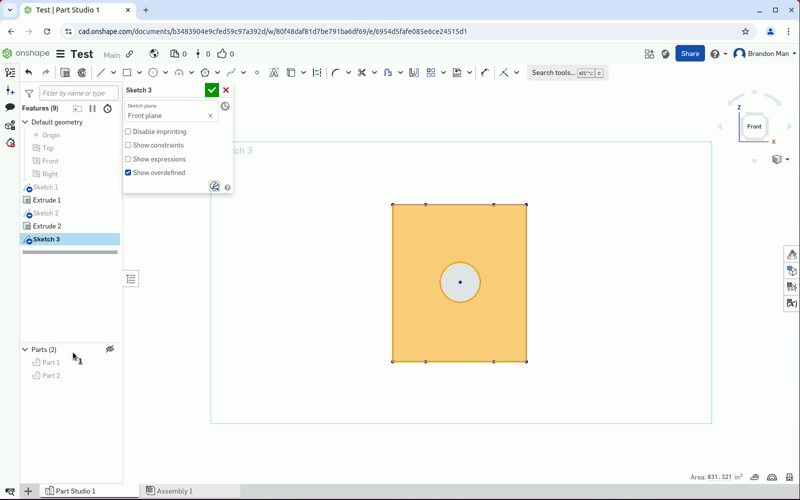
key(shift+y)
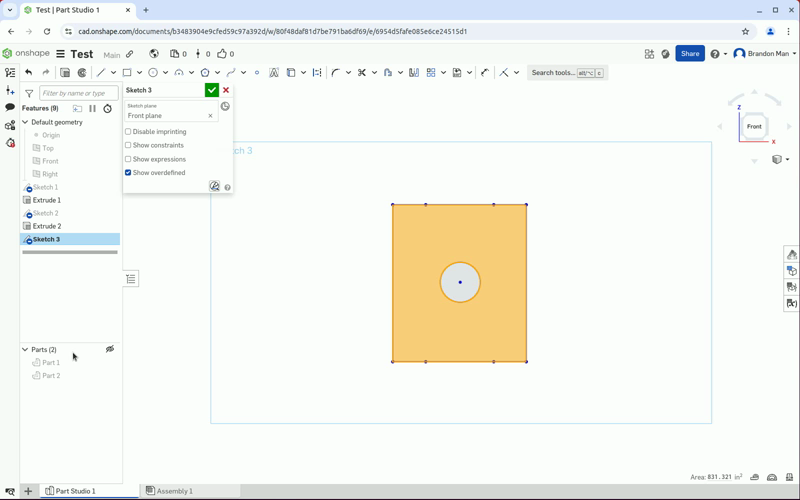
key(shift+e)
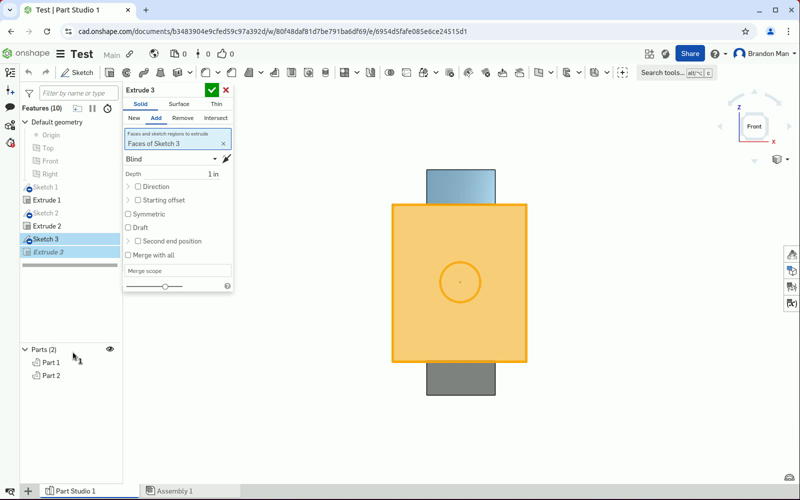
mouse_move(143, 106)
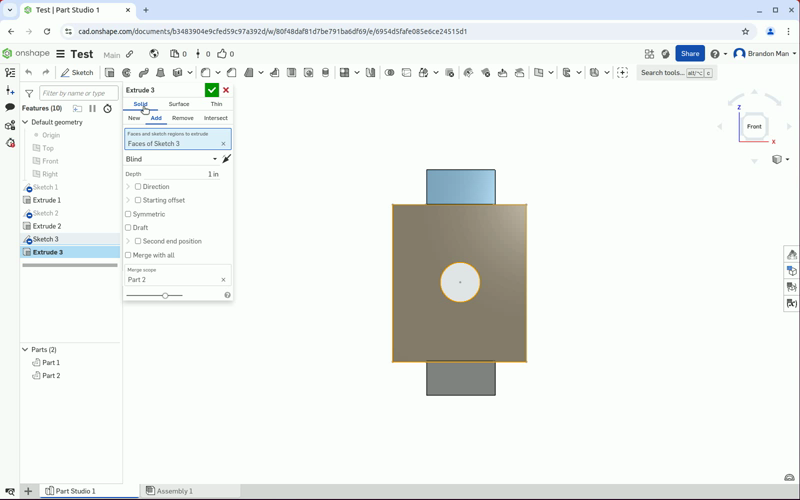
click(143, 106)
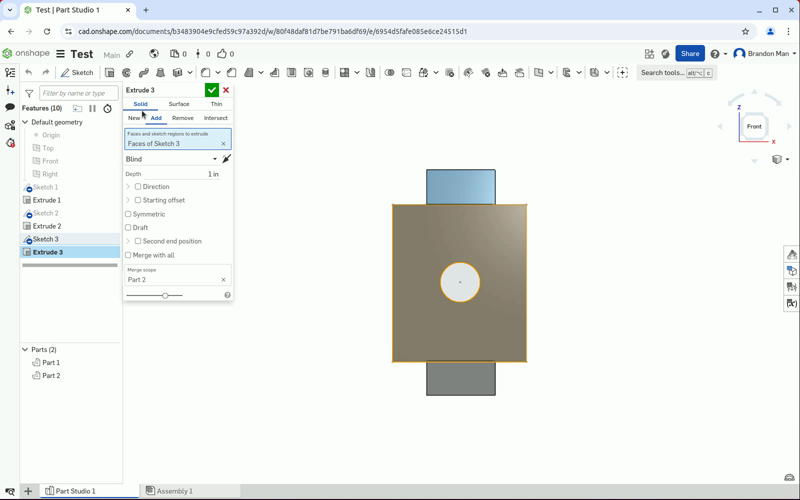
mouse_move(137, 120)
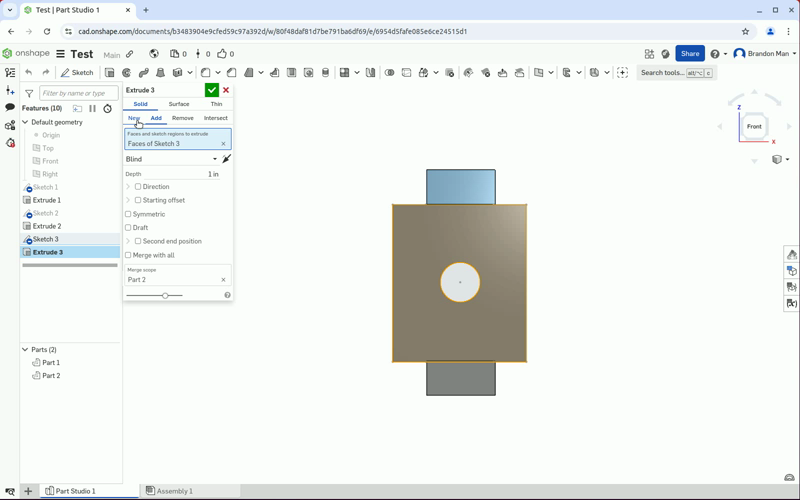
click(137, 120)
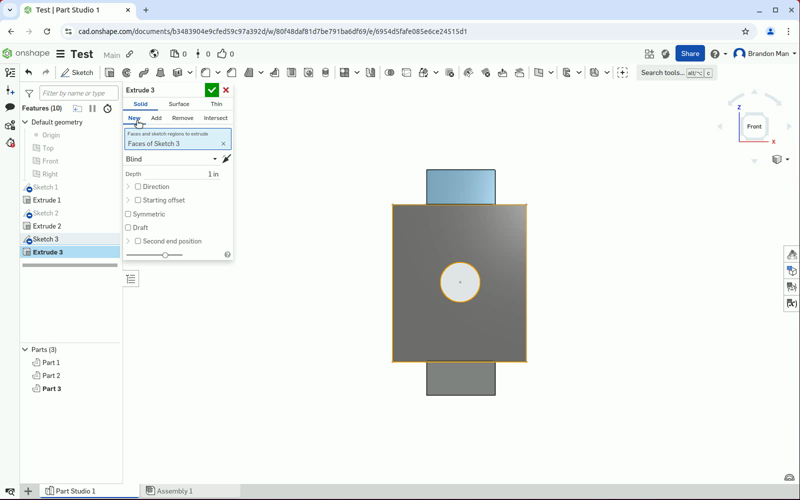
key(tab, 4)
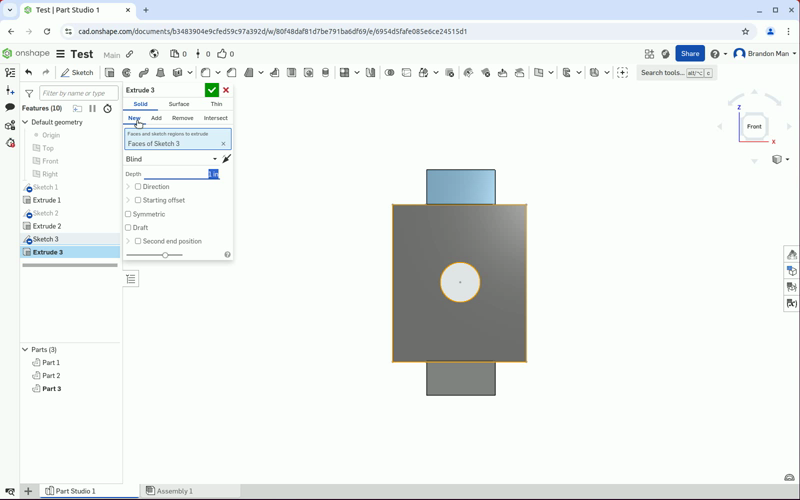
text(6.981)
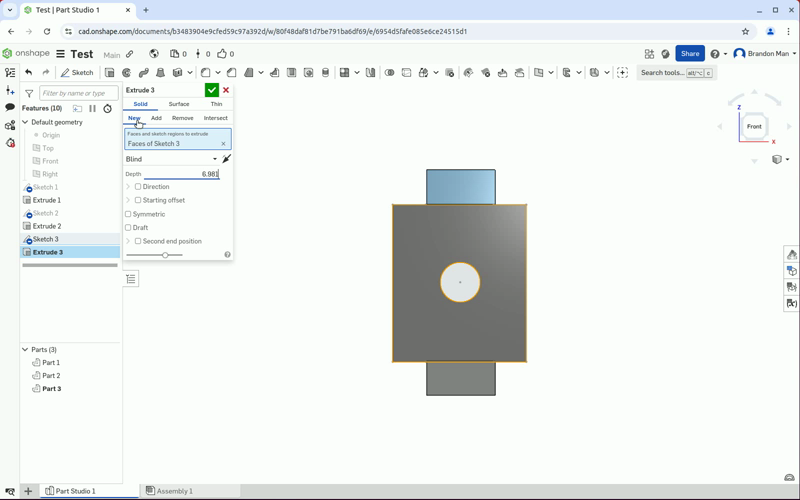
key(enter)
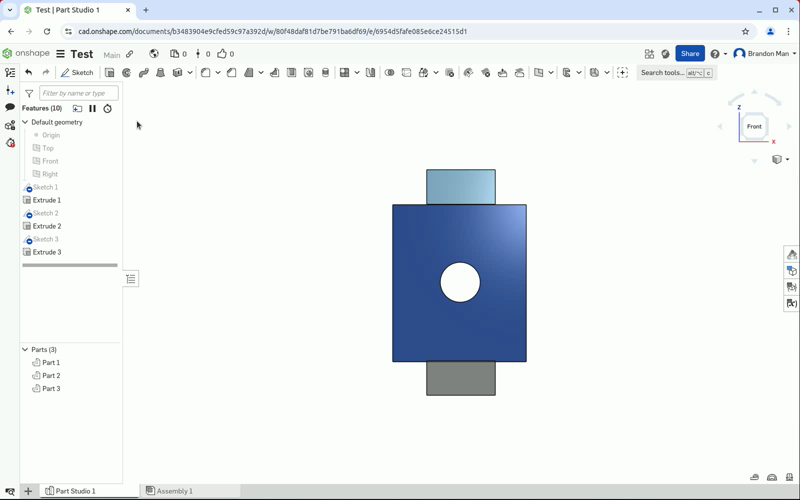
key(shift+h)
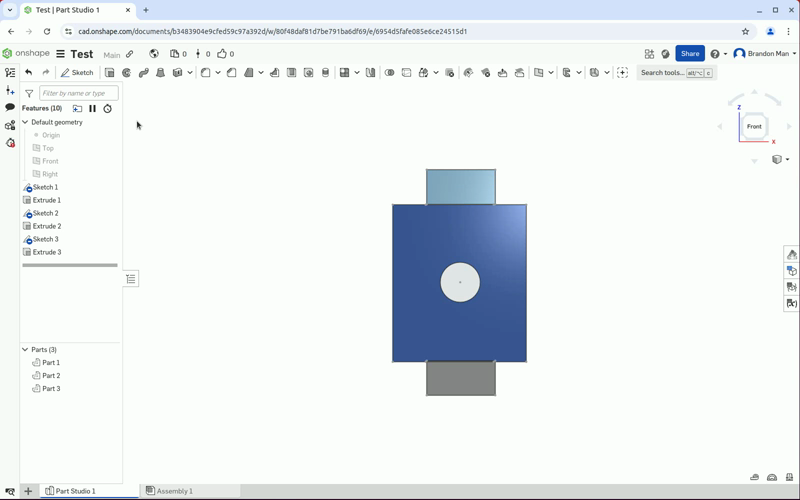
key(shift+h)
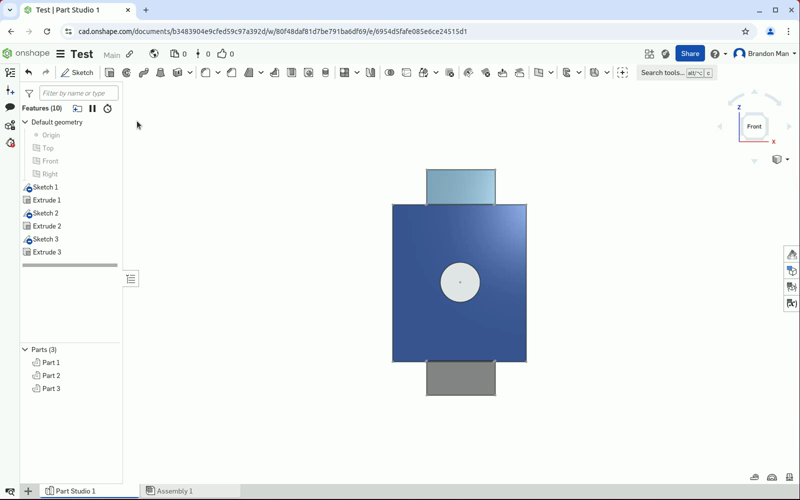
key(shift+7)
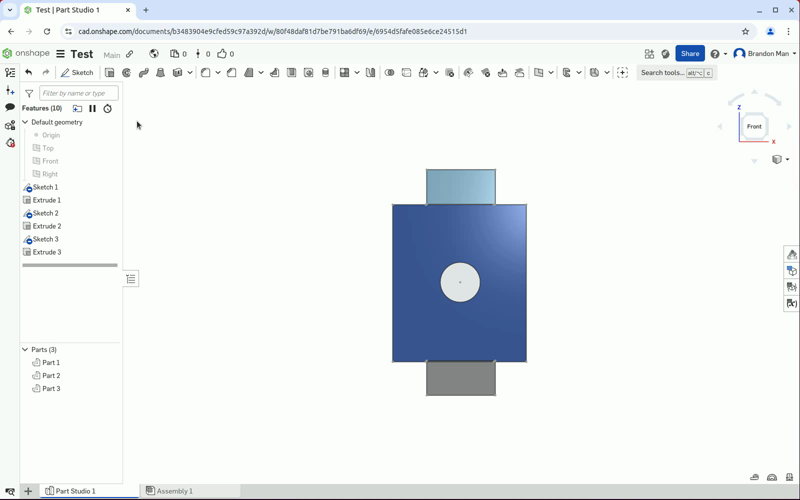
key(left, 2)
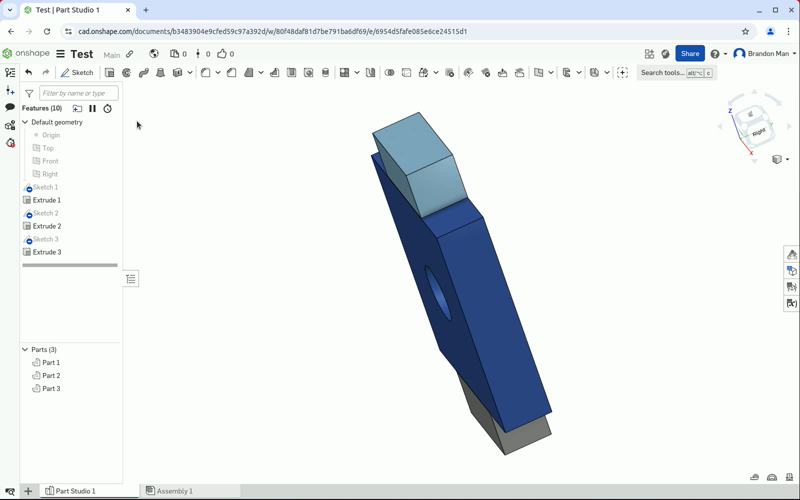
key(down, 2)
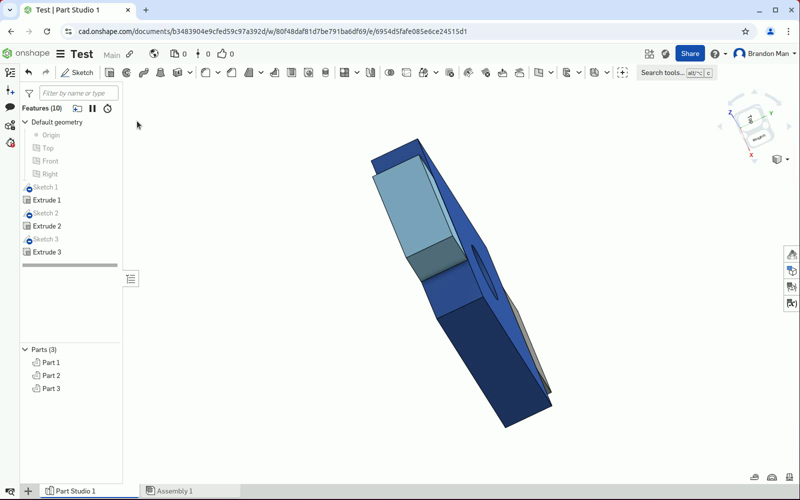
key(up, 2)
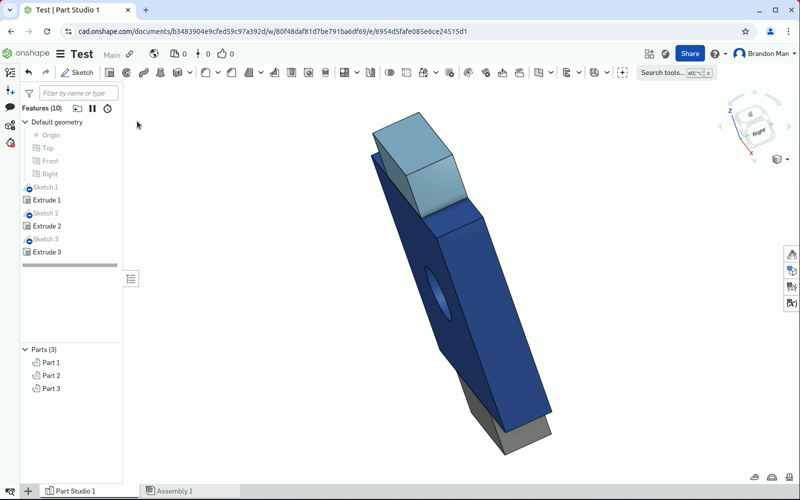
key(right, 2)
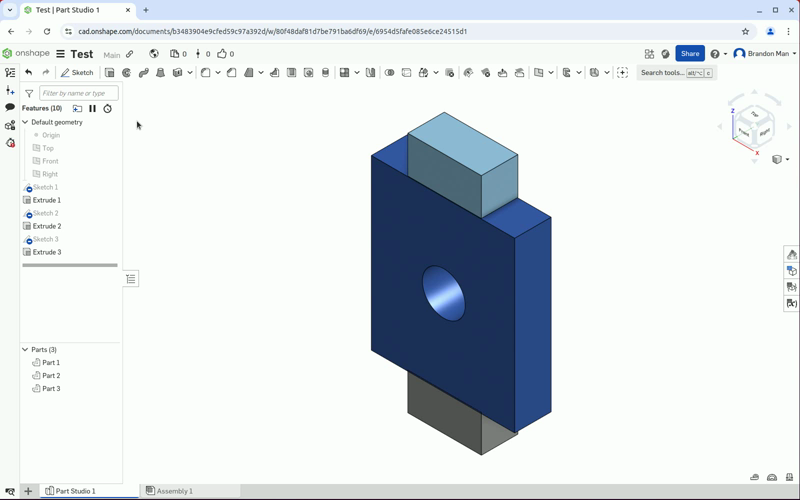
mouse_move(73, 189)
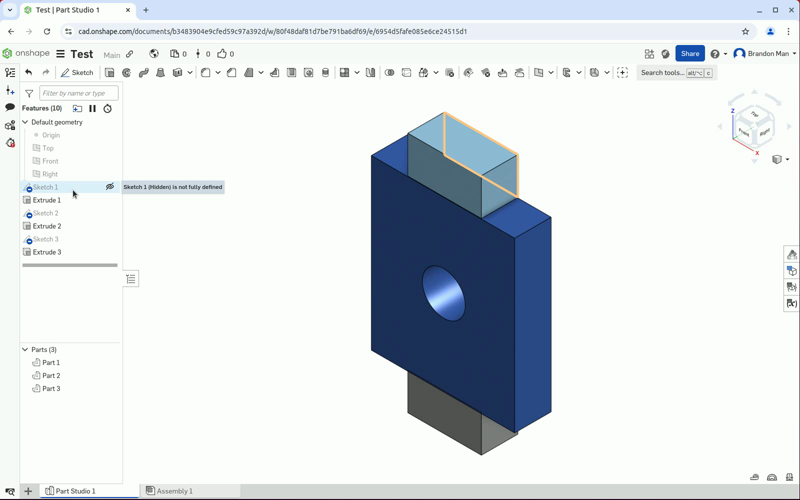
click(73, 189)